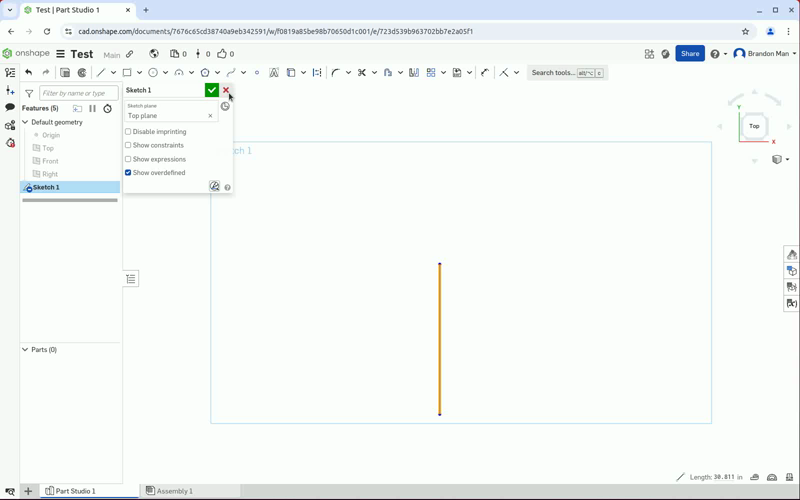
key(shift+h)
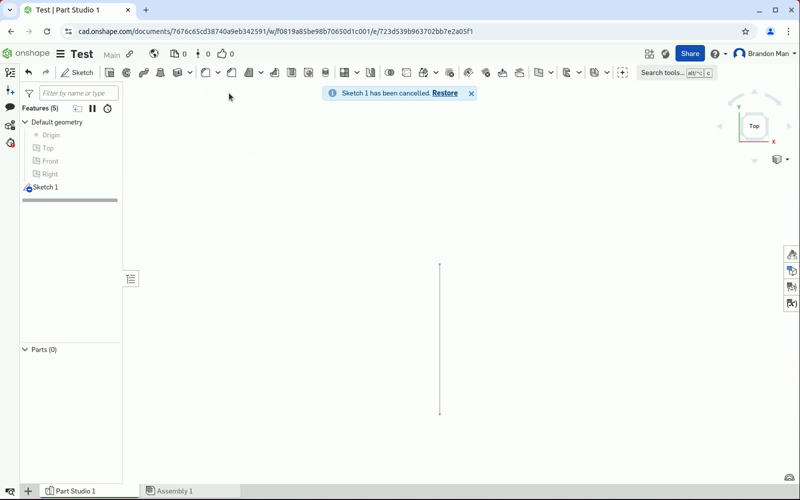
key(shift+s)
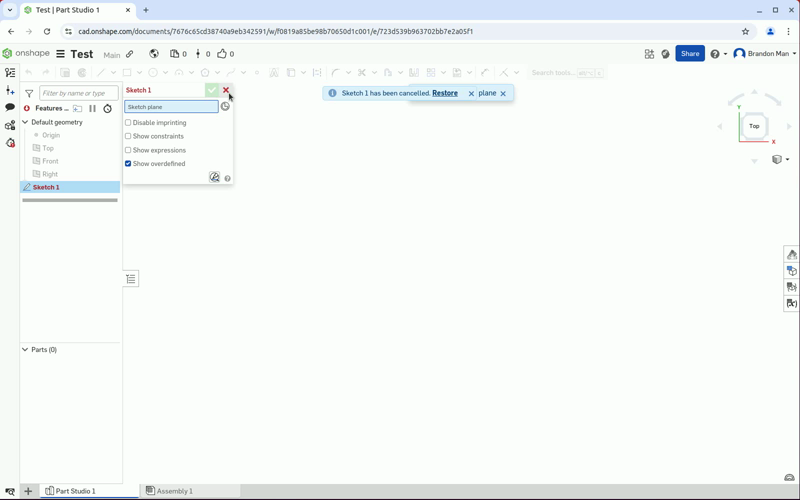
mouse_move(73, 150)
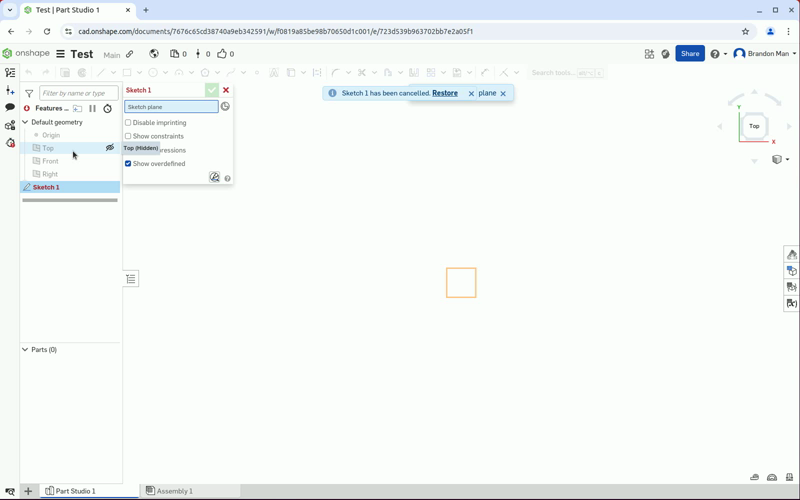
click(73, 150)
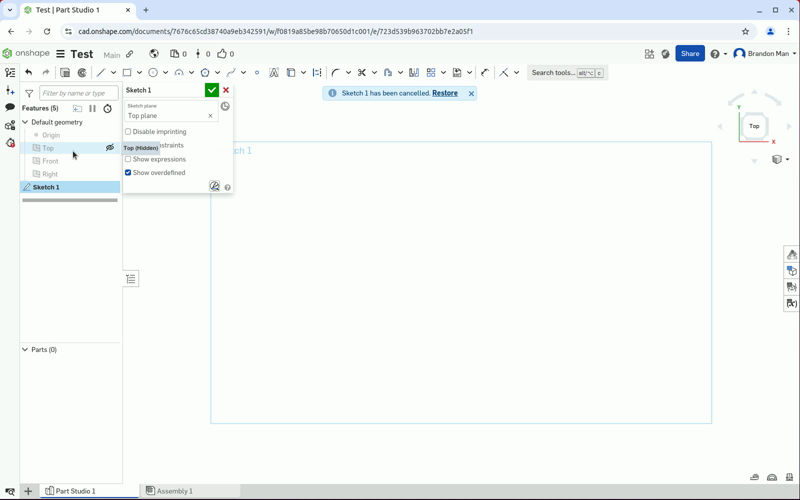
mouse_move(73, 352)
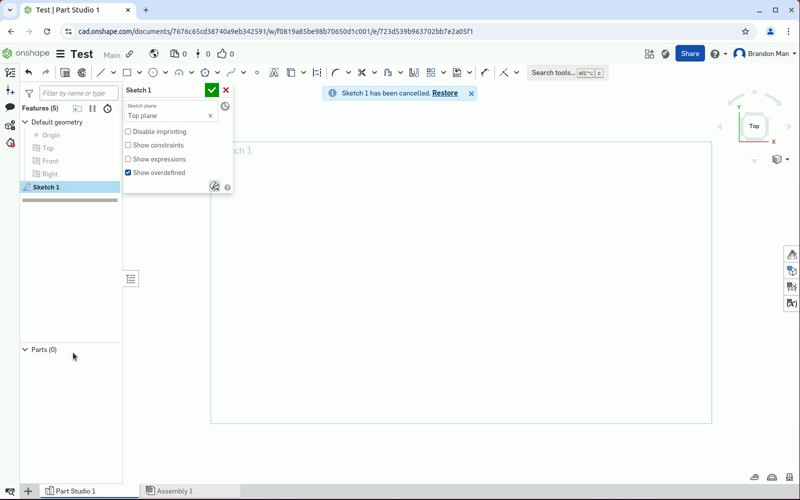
key(y)
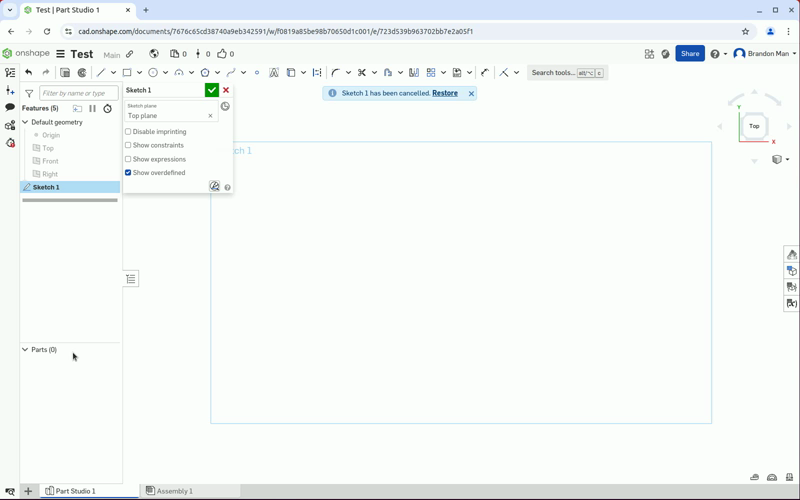
key(l)
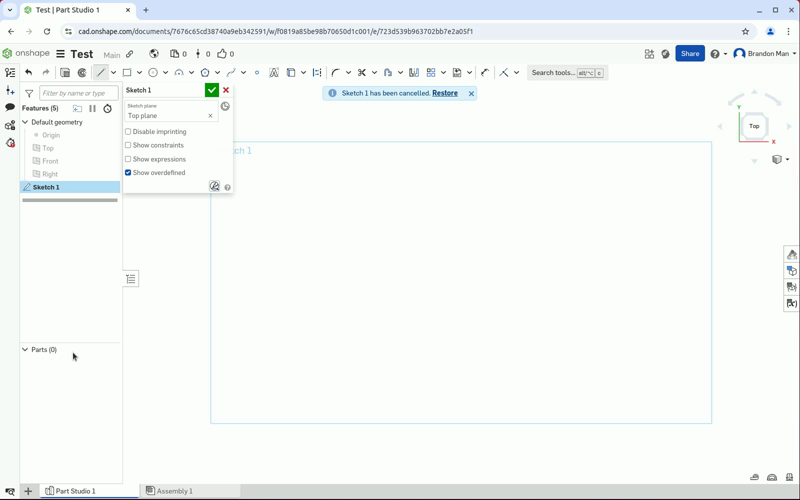
key_down(shift)
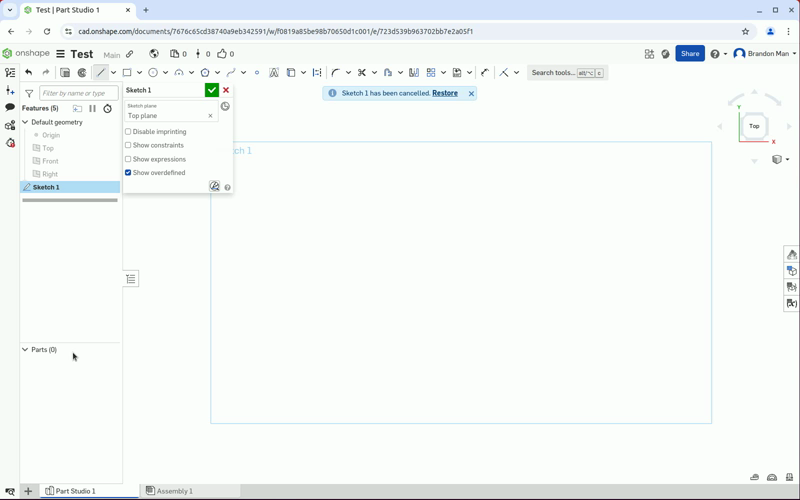
mouse_move(348, 375)
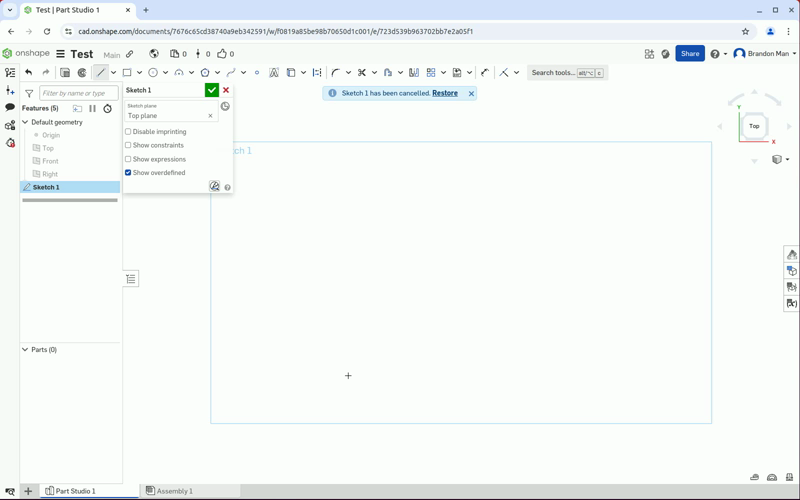
click(348, 375)
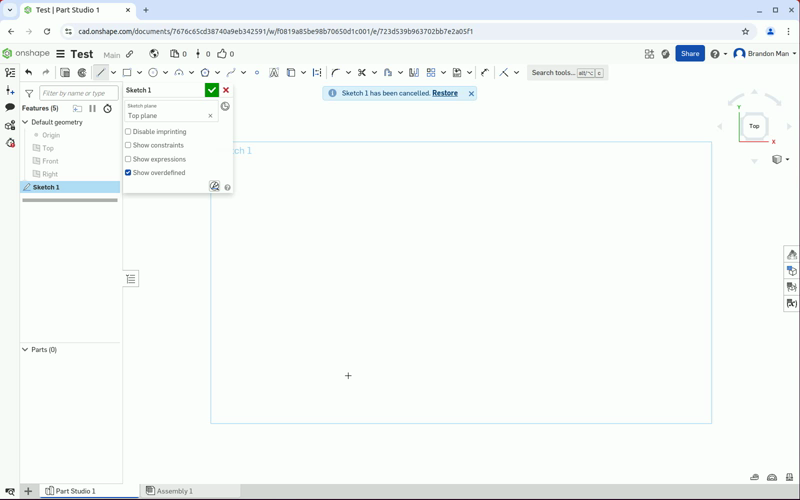
key_up(shift)
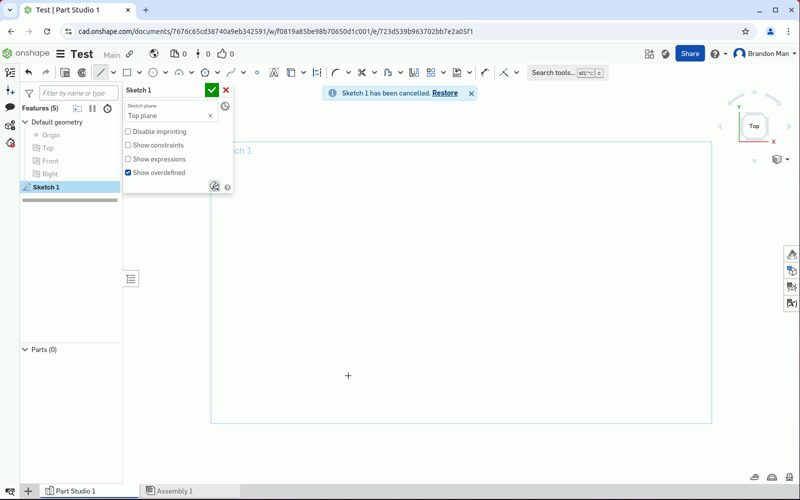
key_down(shift)
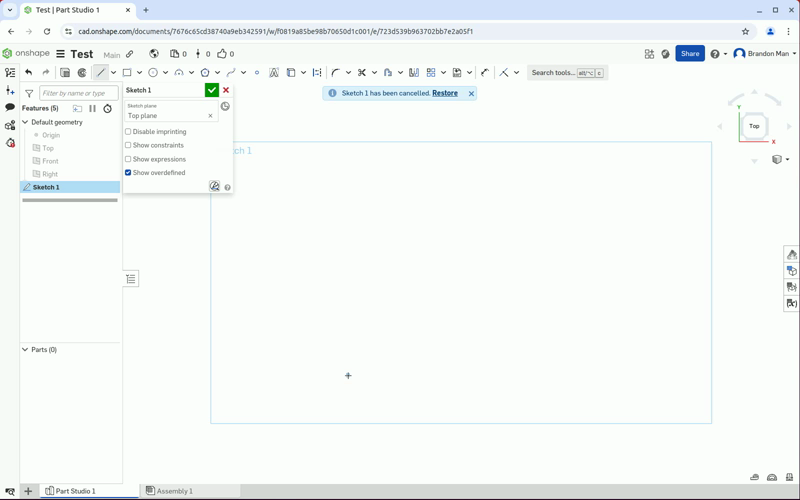
mouse_move(562, 375)
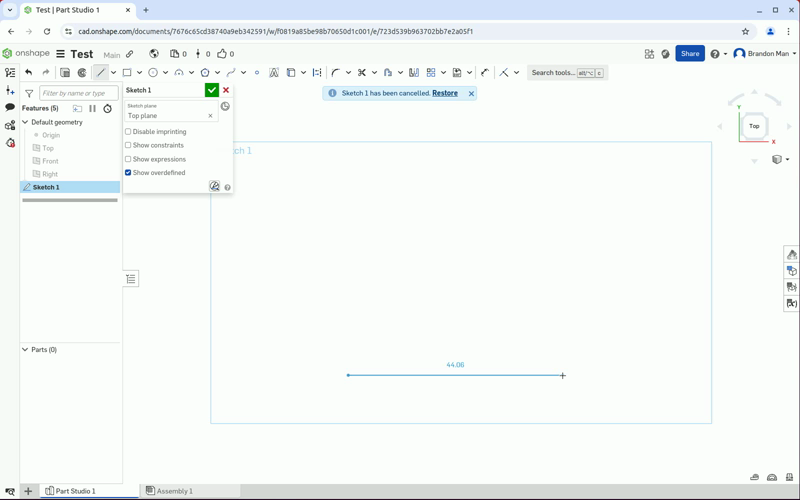
click(562, 375)
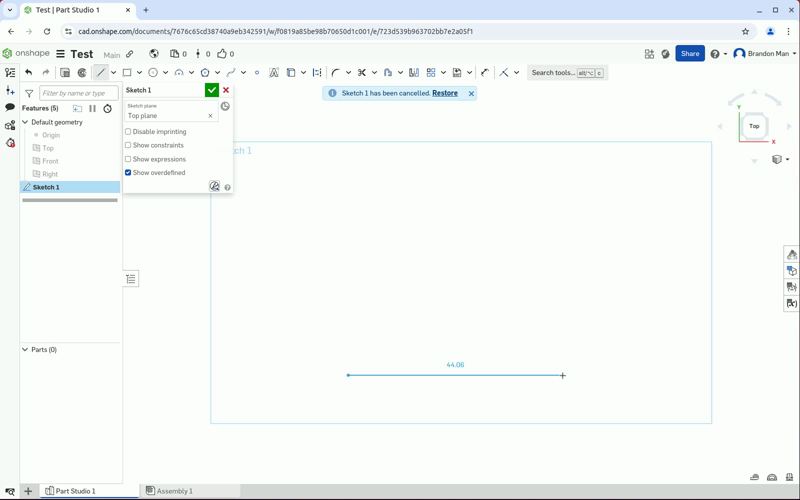
key_up(shift)
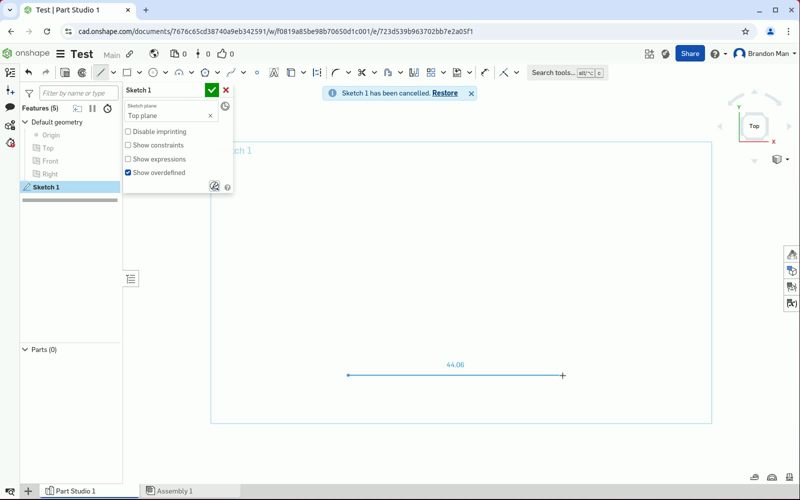
key_down(shift)
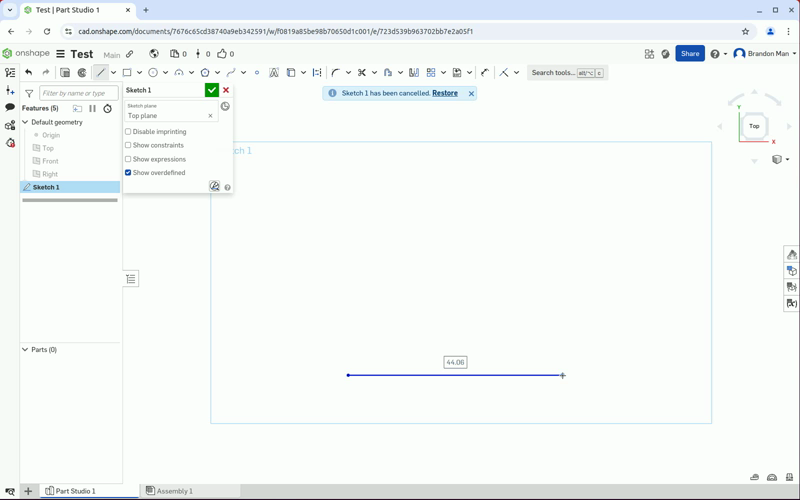
mouse_move(562, 244)
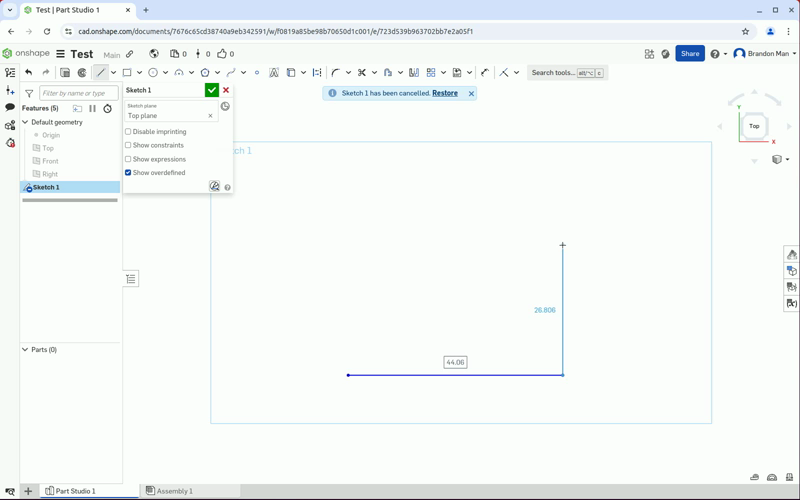
click(562, 244)
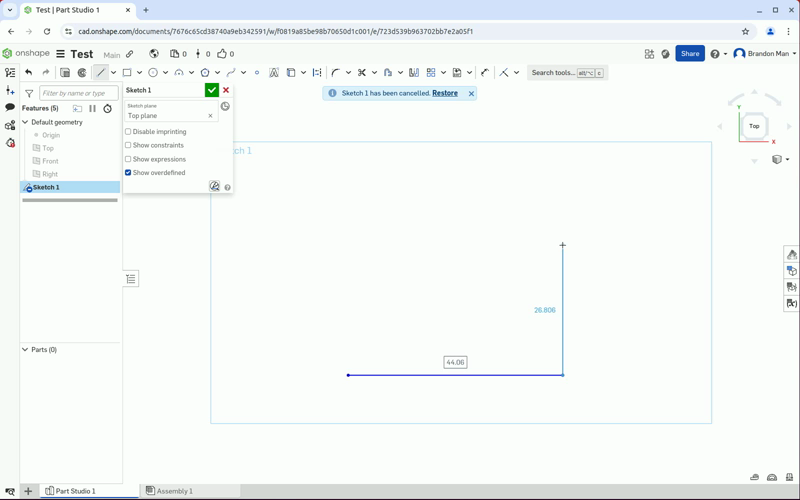
key_up(shift)
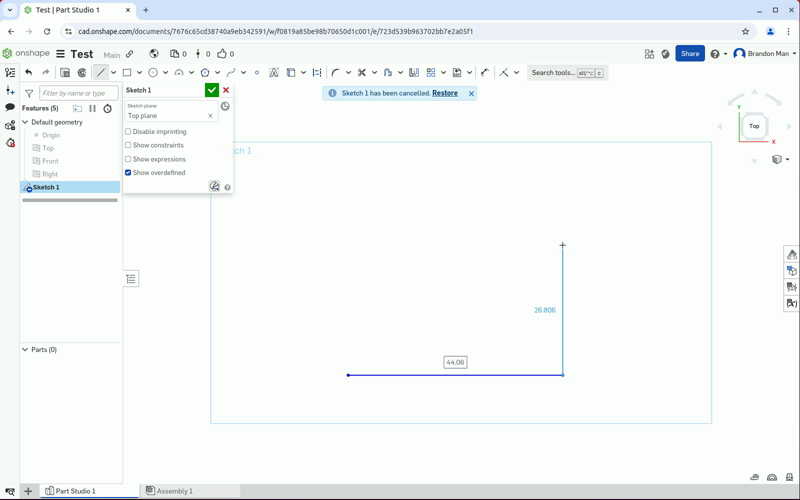
key_down(shift)
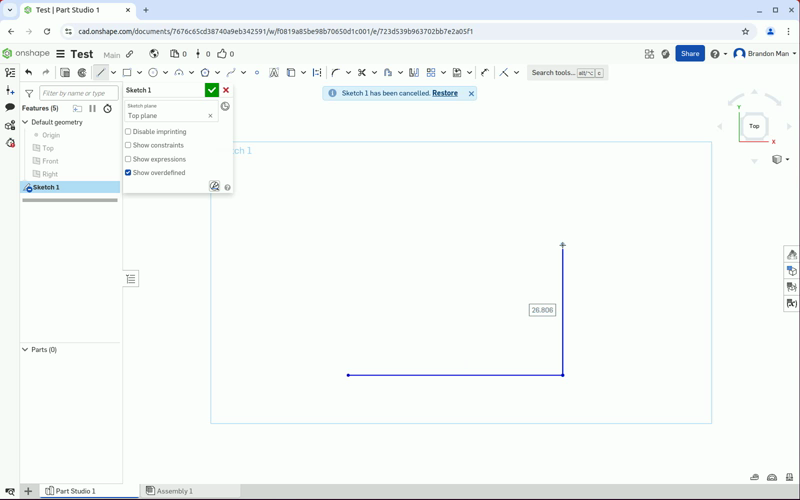
mouse_move(348, 244)
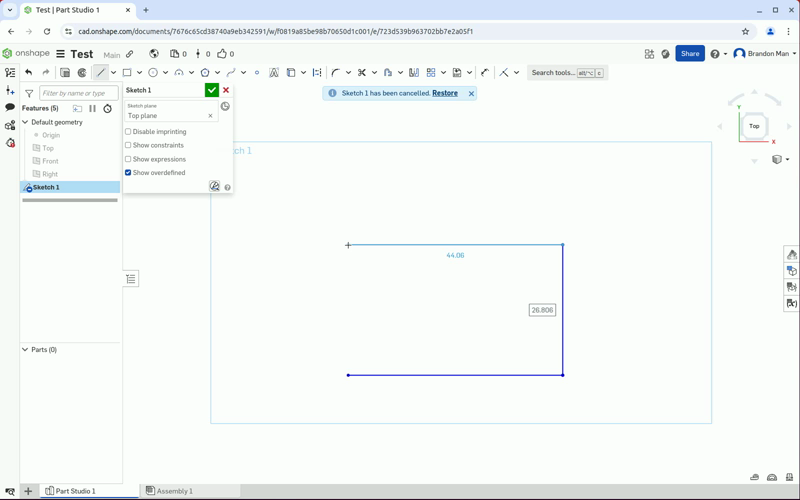
click(348, 244)
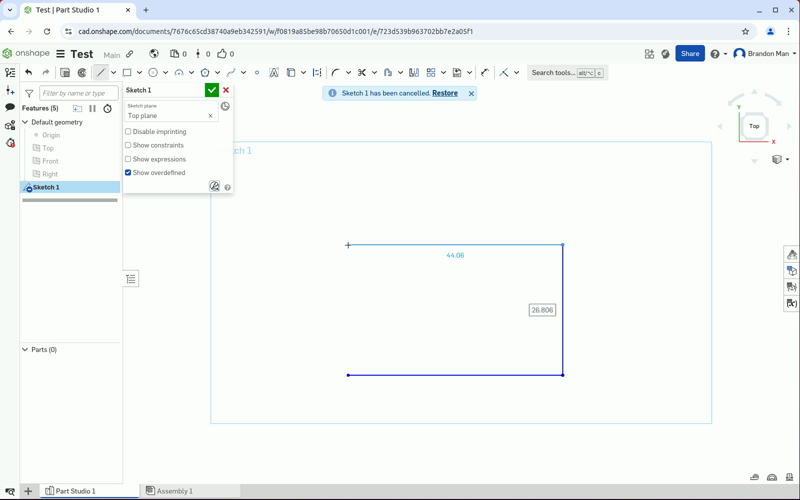
key_up(shift)
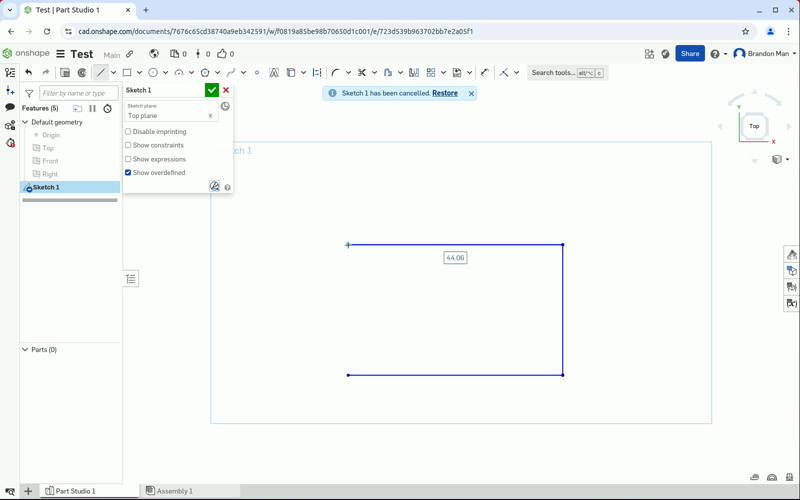
key_down(shift)
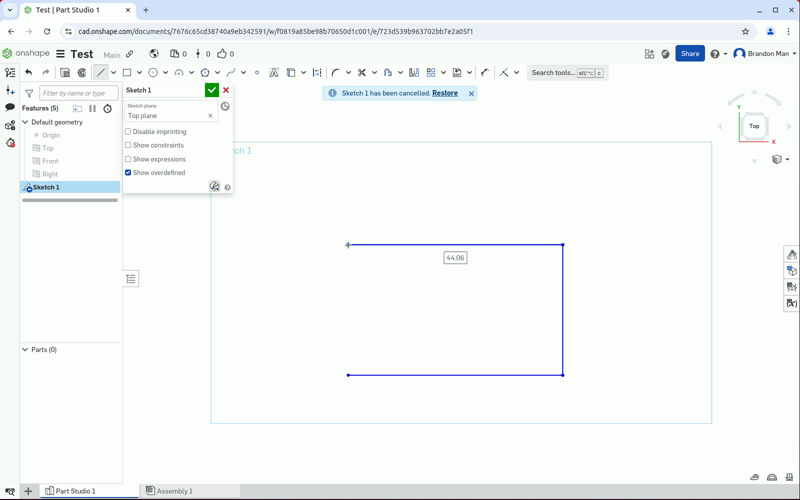
mouse_move(348, 375)
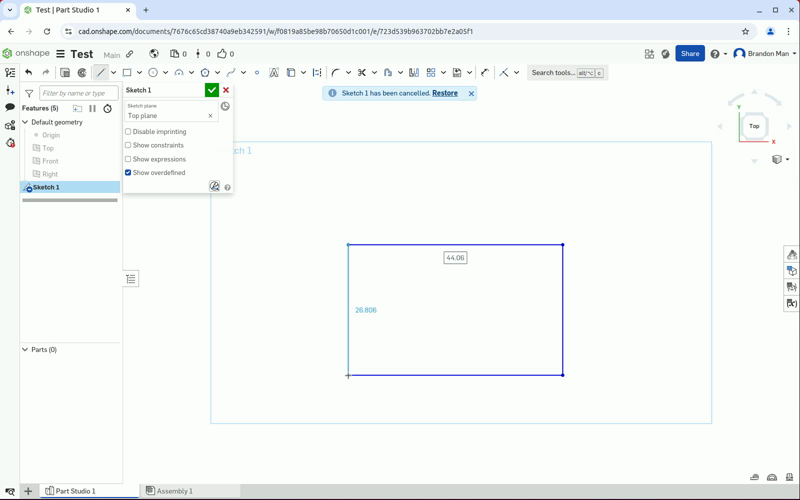
key_up(shift)
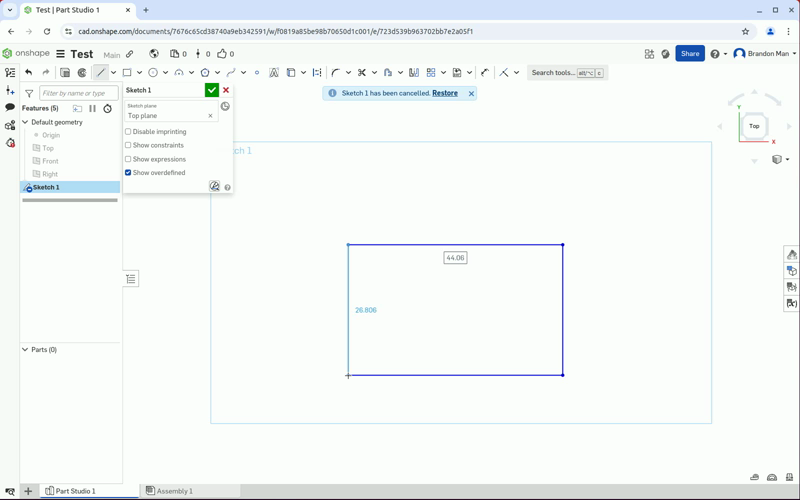
click(348, 375)
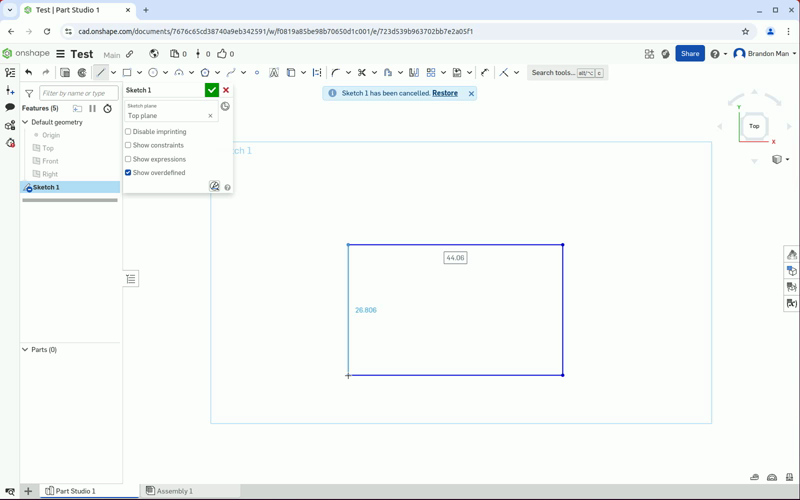
key(esc)
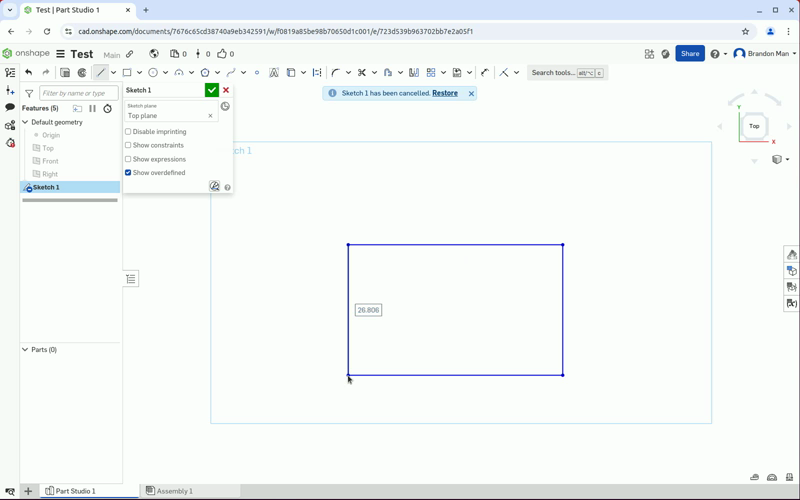
mouse_move(502, 347)
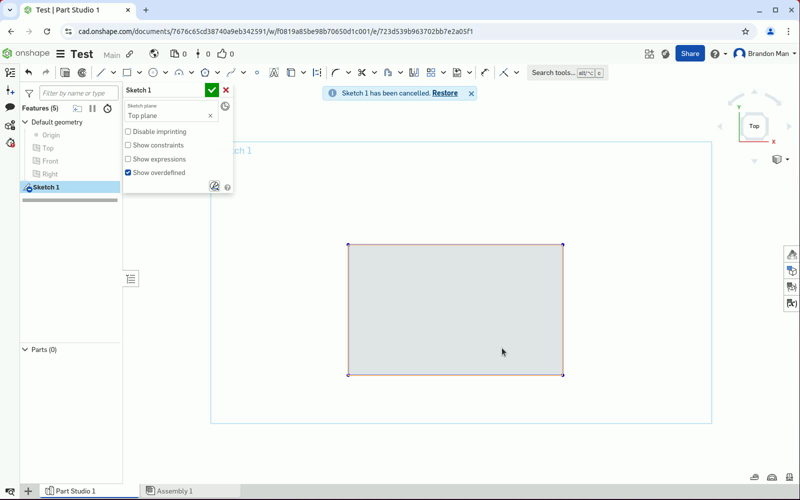
click(502, 347)
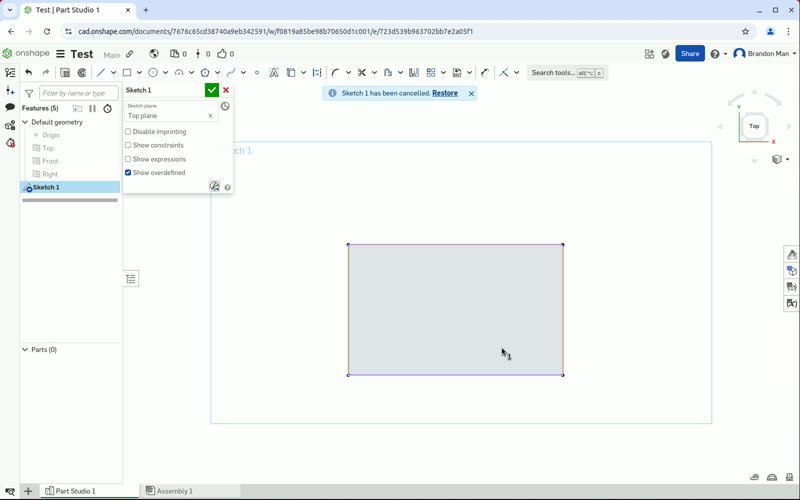
mouse_move(73, 352)
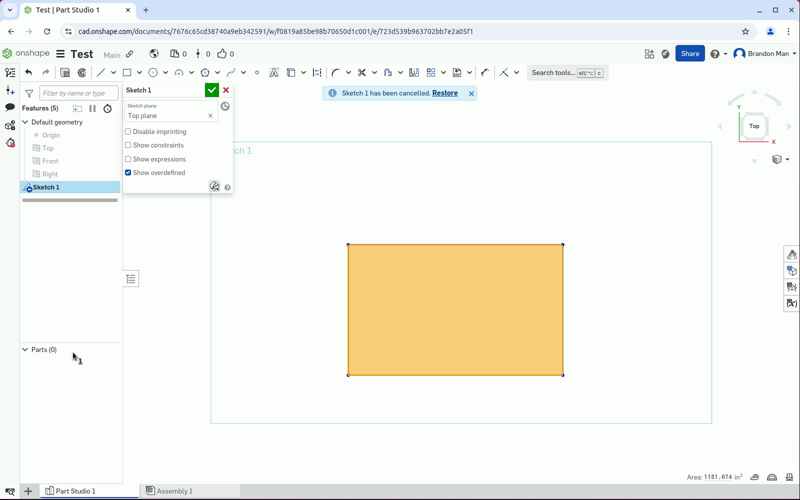
key(shift+y)
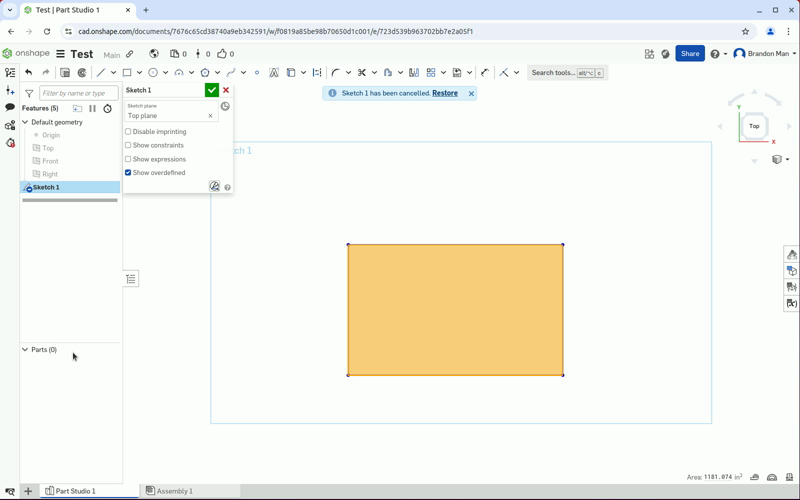
key(shift+e)
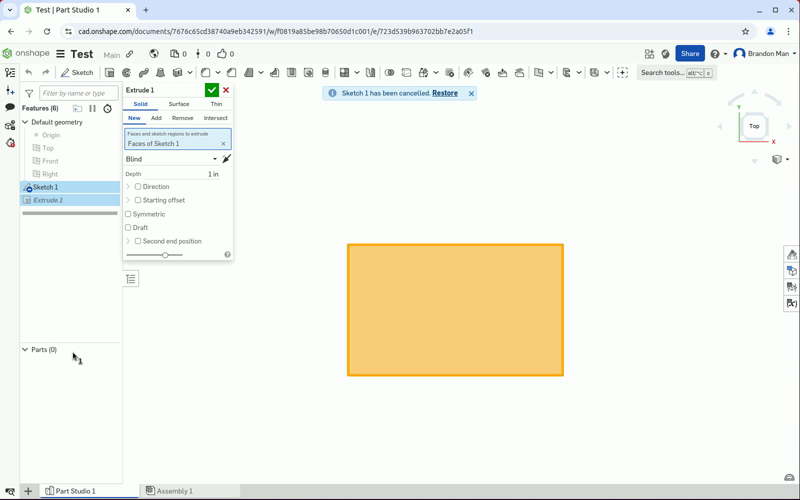
mouse_move(143, 106)
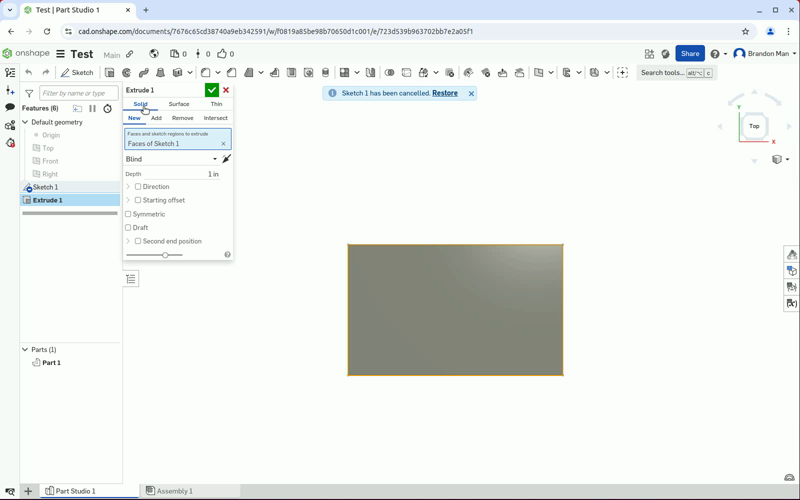
click(143, 106)
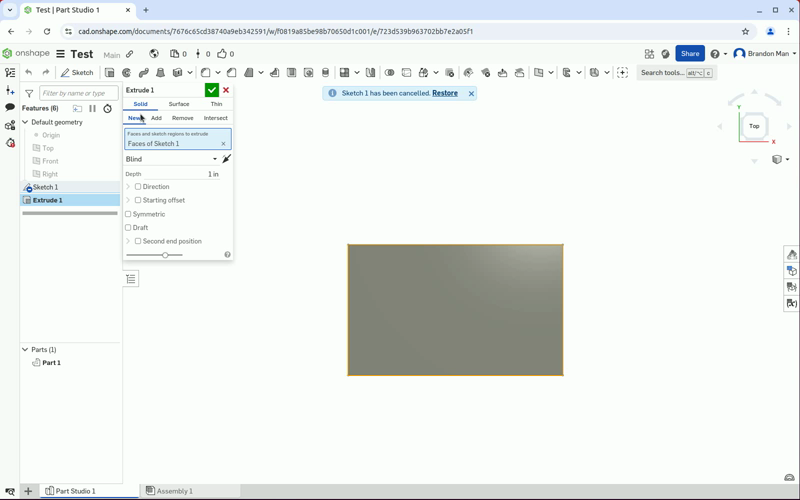
mouse_move(137, 120)
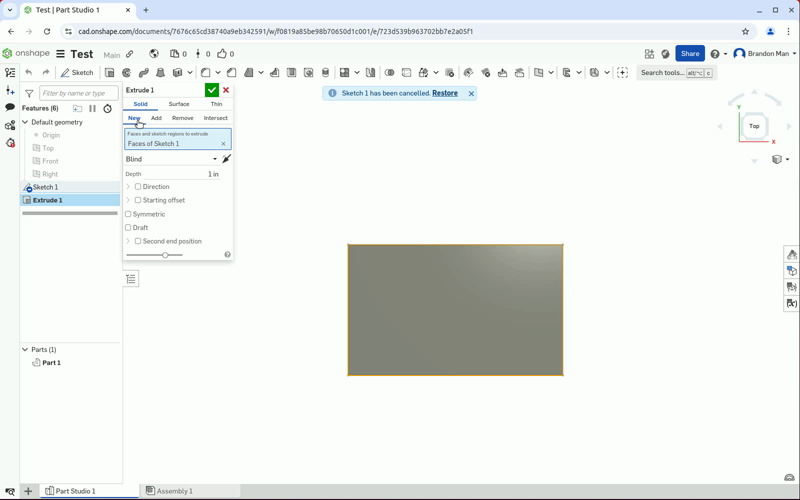
click(137, 120)
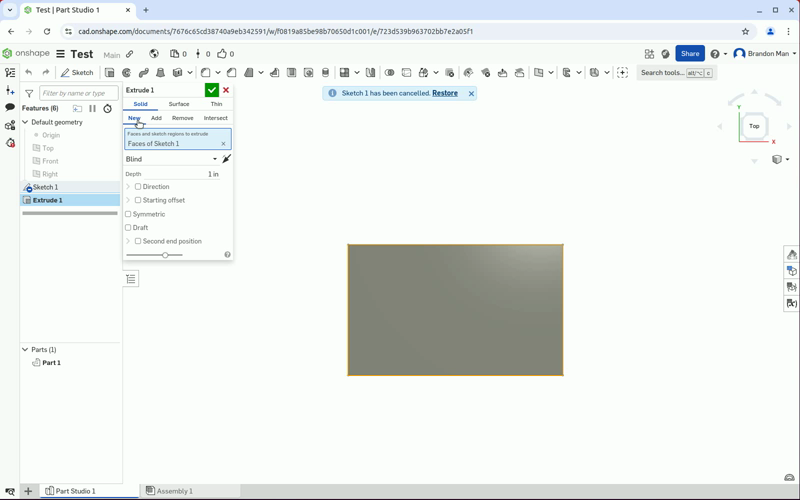
key(tab, 4)
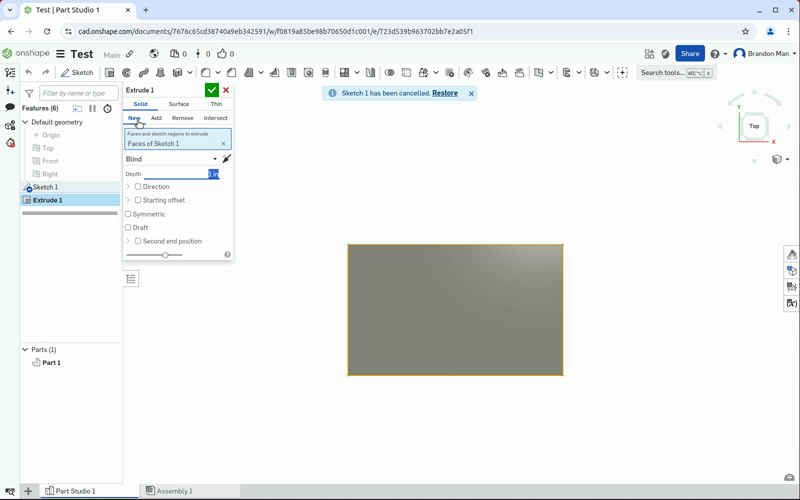
text(13.239)
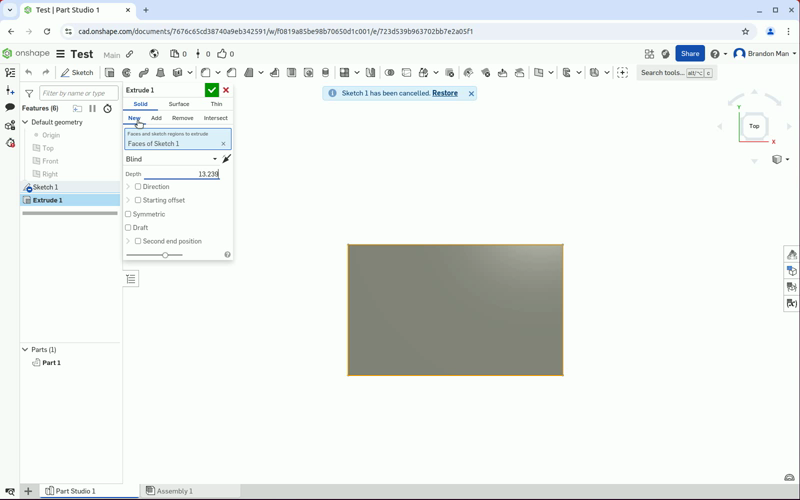
key(enter)
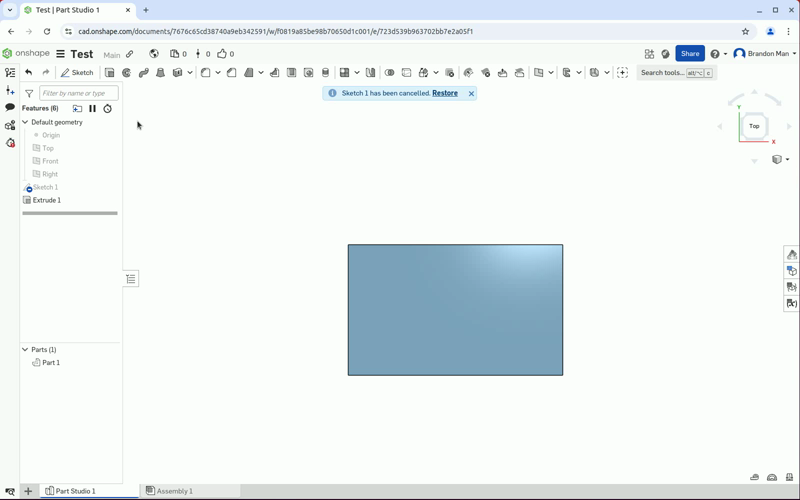
key(shift+h)
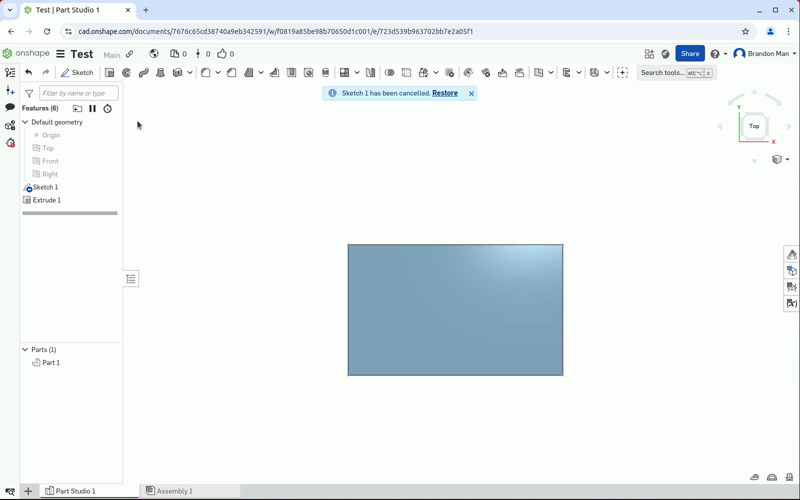
key(shift+h)
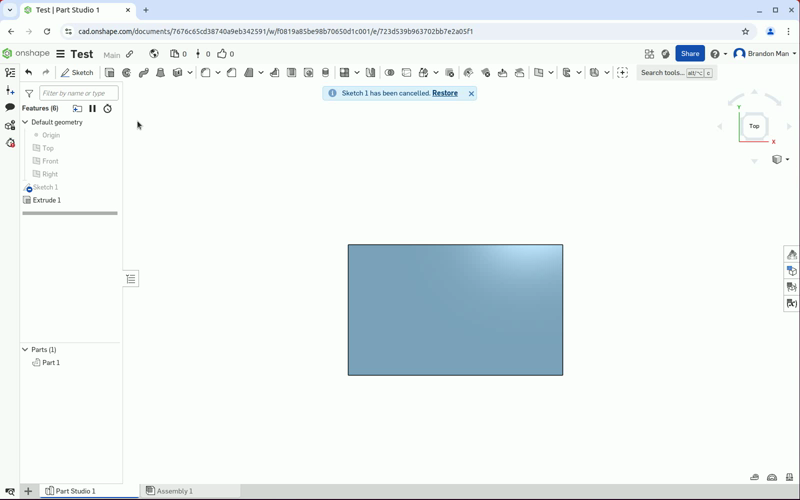
mouse_move(73, 189)
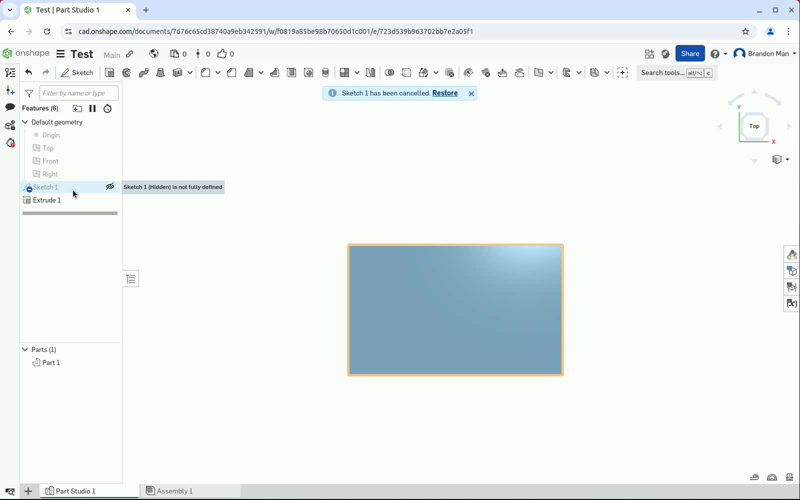
click(73, 189)
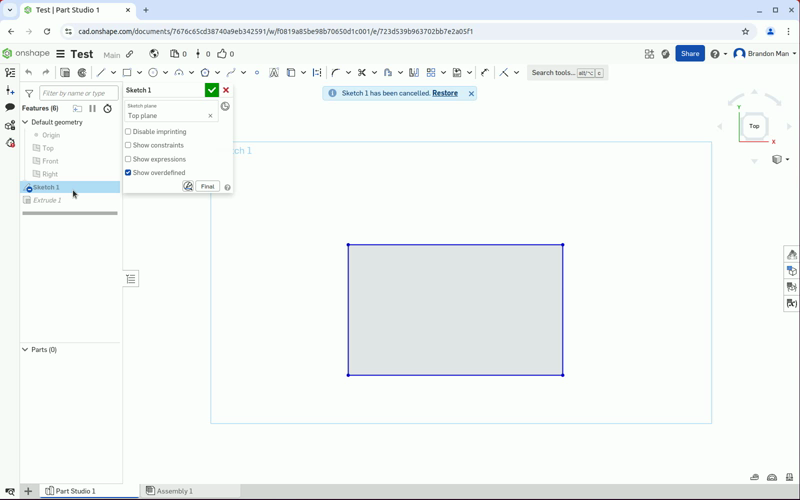
mouse_move(229, 92)
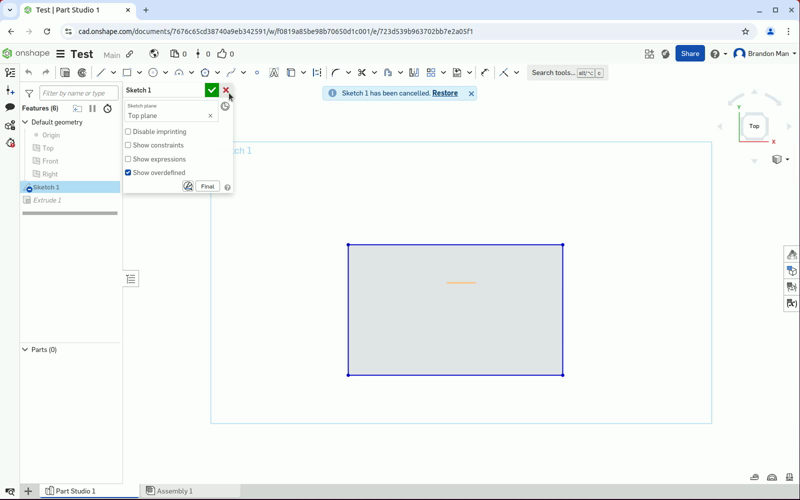
click(229, 92)
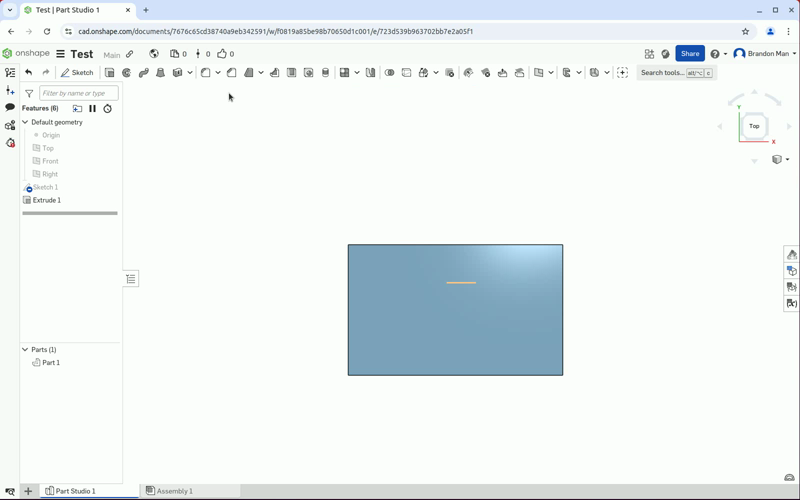
mouse_move(541, 75)
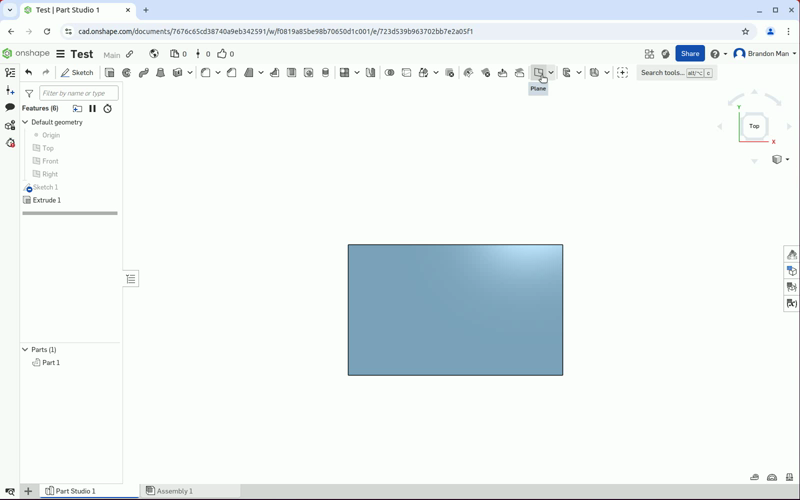
click(541, 75)
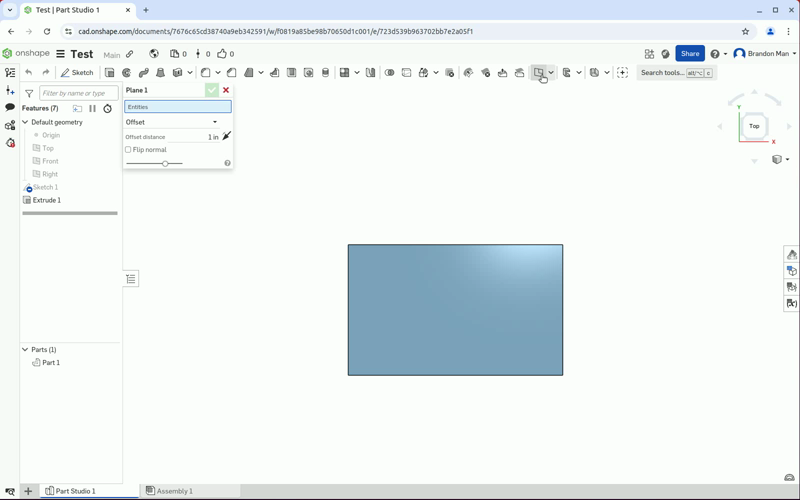
mouse_move(73, 150)
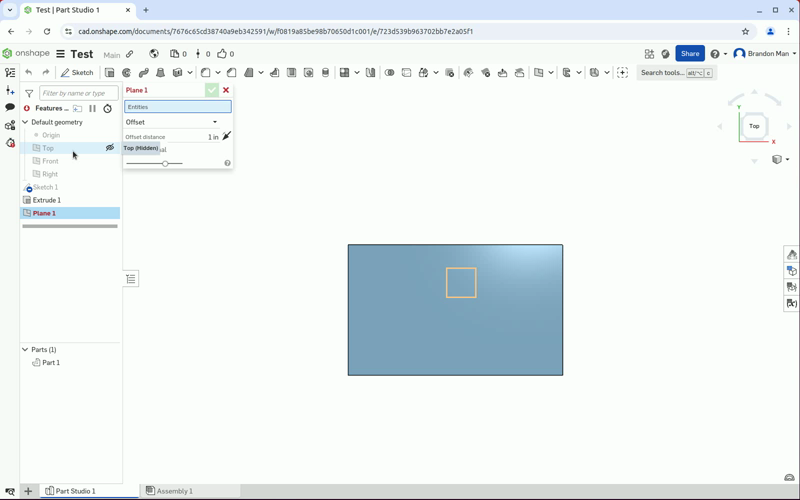
click(73, 150)
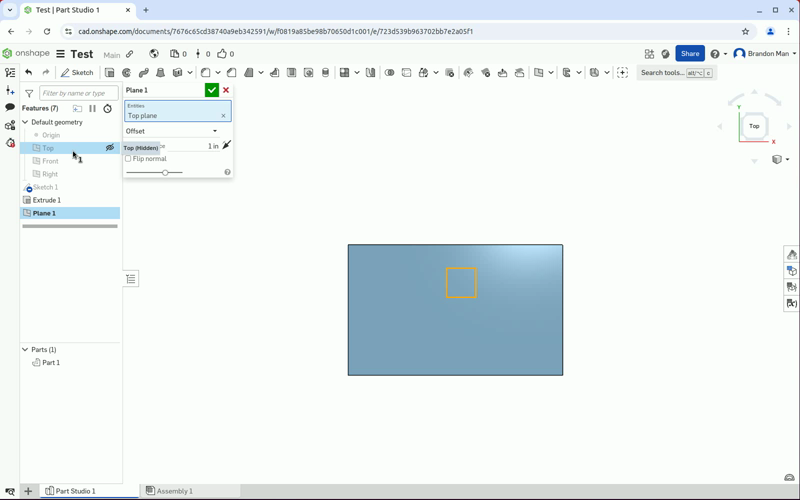
key(tab, 2)
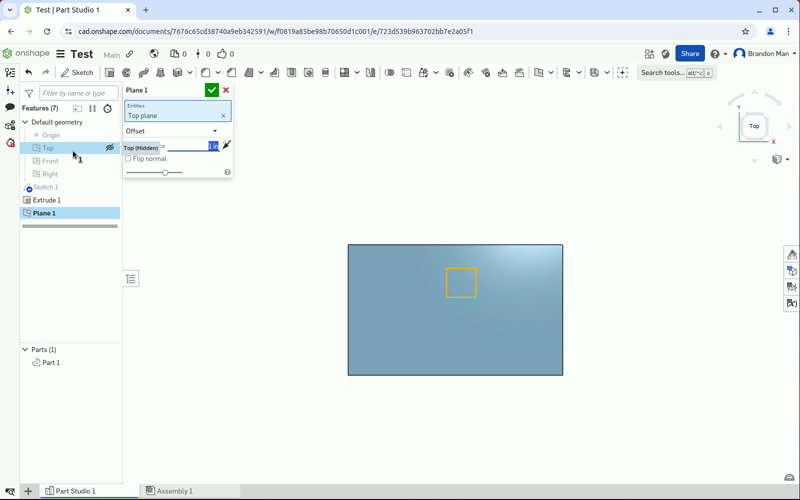
text(13.249)
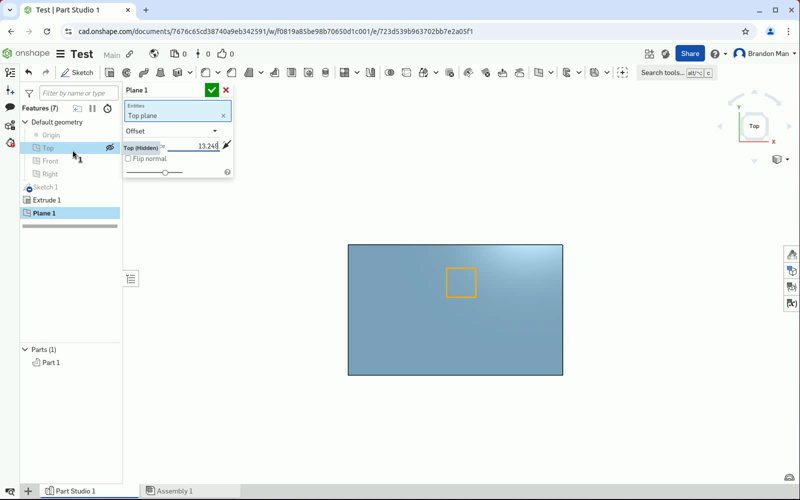
key(enter, 2)
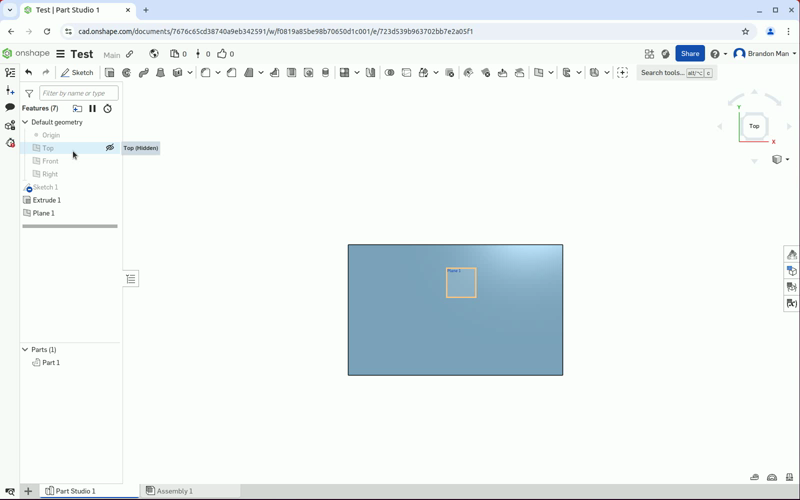
key(shift+s)
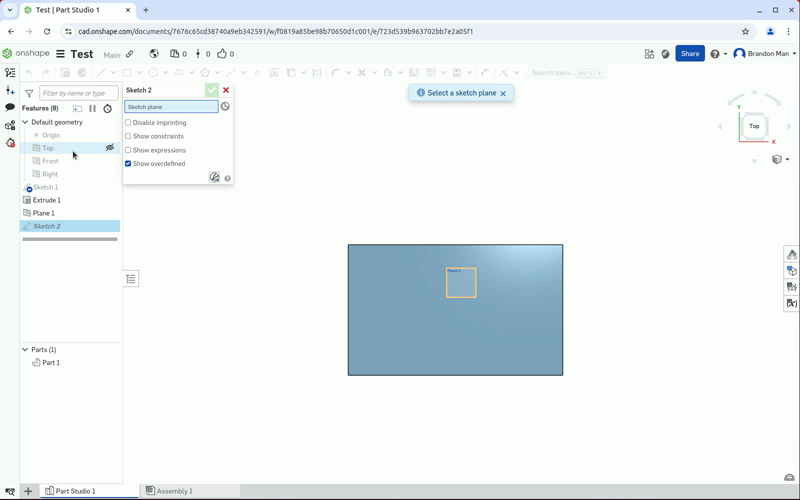
mouse_move(73, 215)
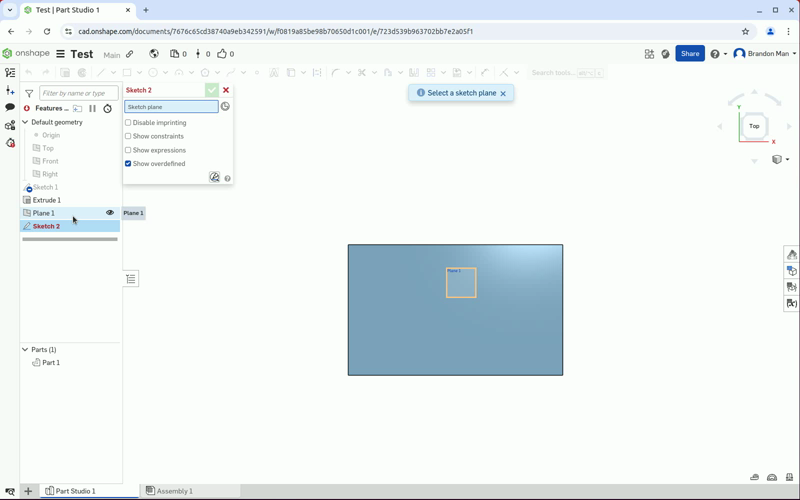
click(73, 215)
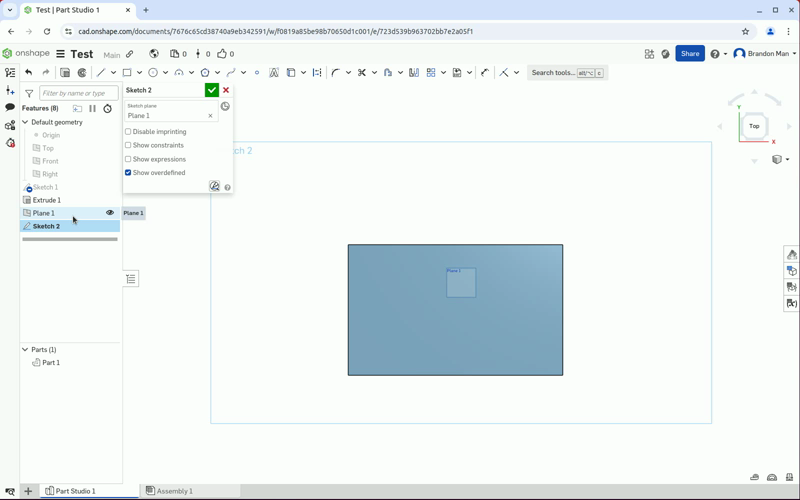
mouse_move(73, 352)
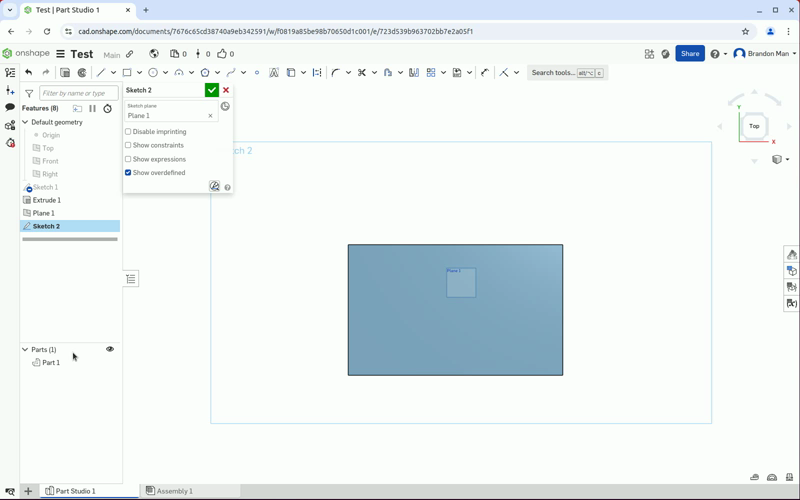
key(y)
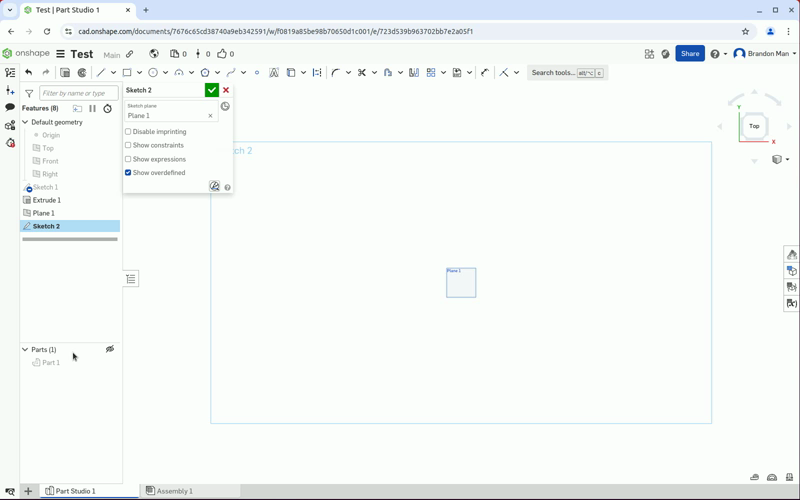
key(l)
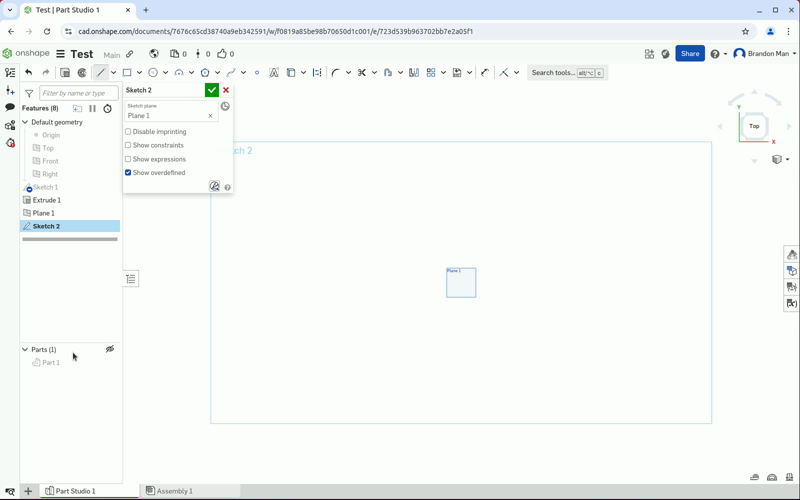
key_down(shift)
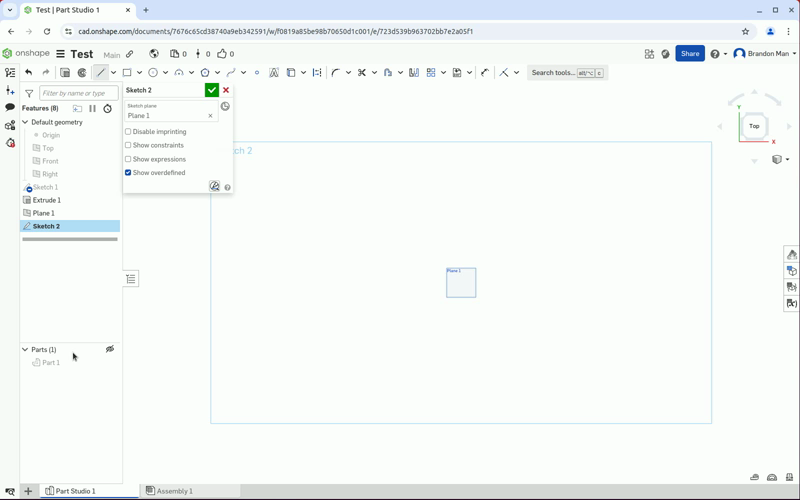
mouse_move(357, 365)
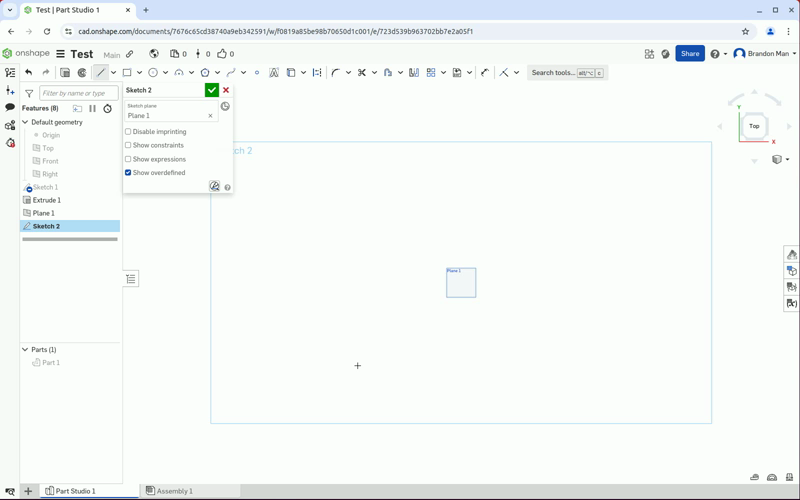
click(357, 365)
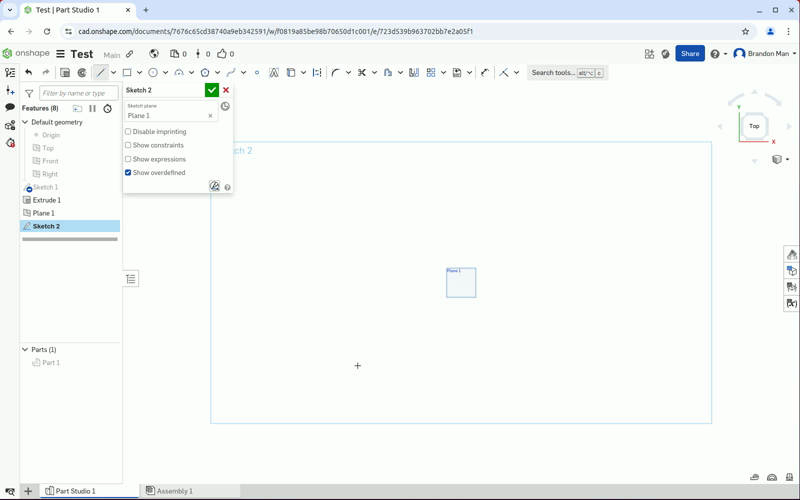
key_up(shift)
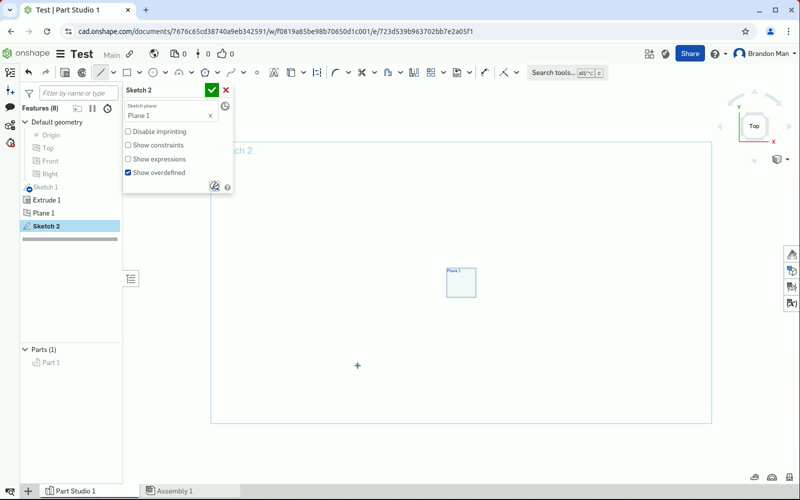
key_down(shift)
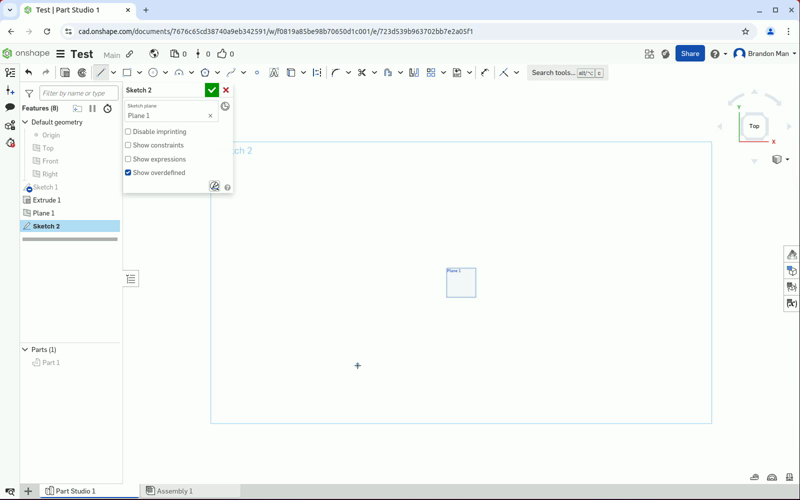
mouse_move(553, 365)
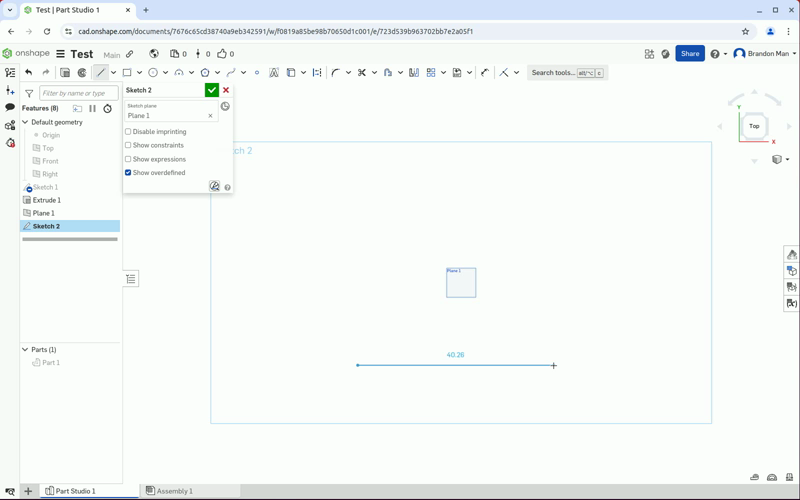
click(553, 365)
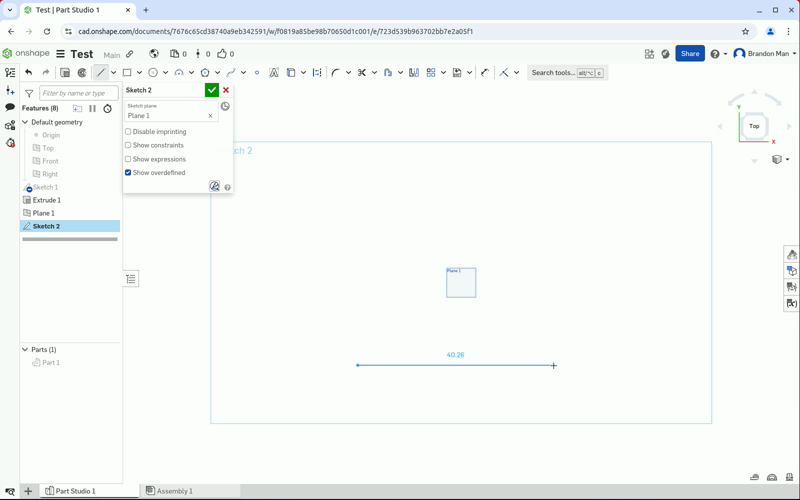
key_up(shift)
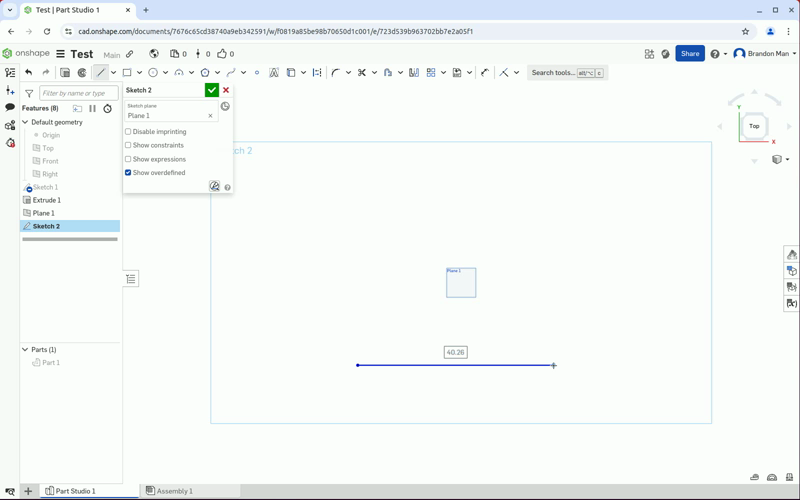
key_down(shift)
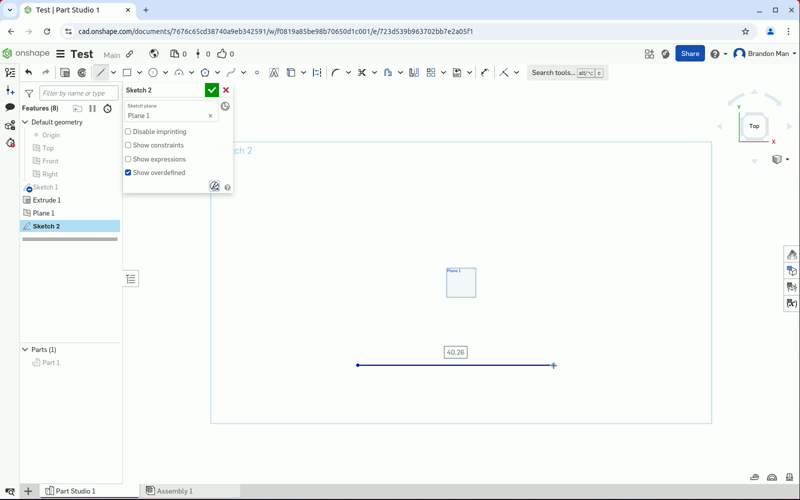
mouse_move(553, 251)
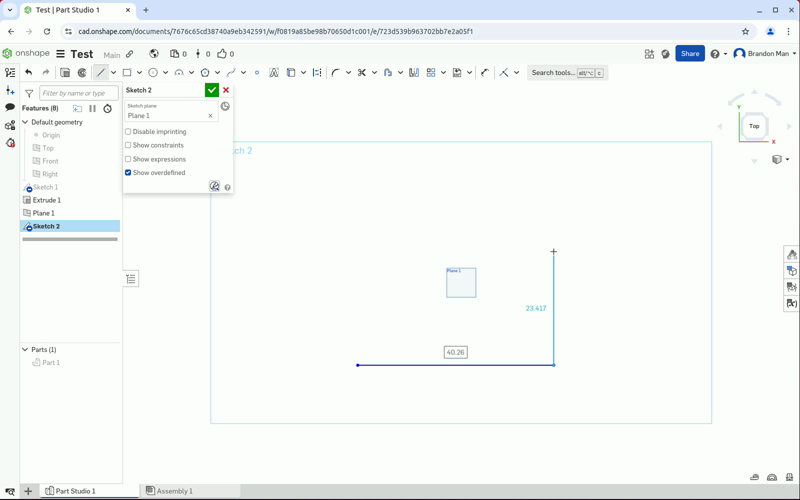
click(553, 251)
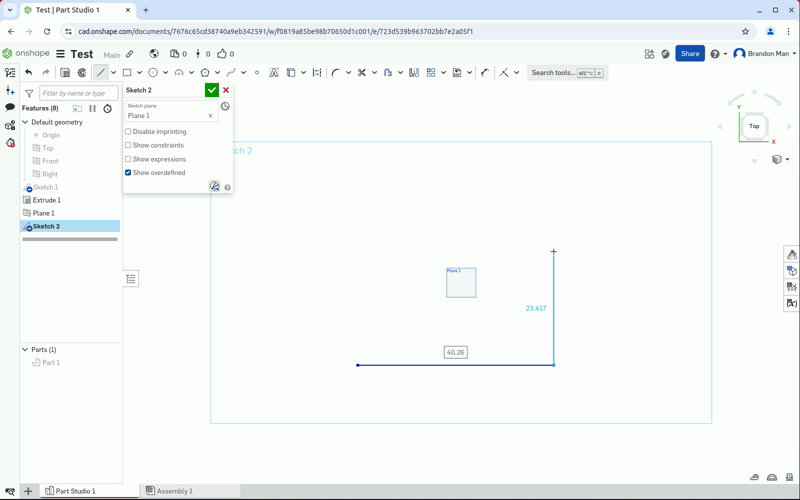
key_up(shift)
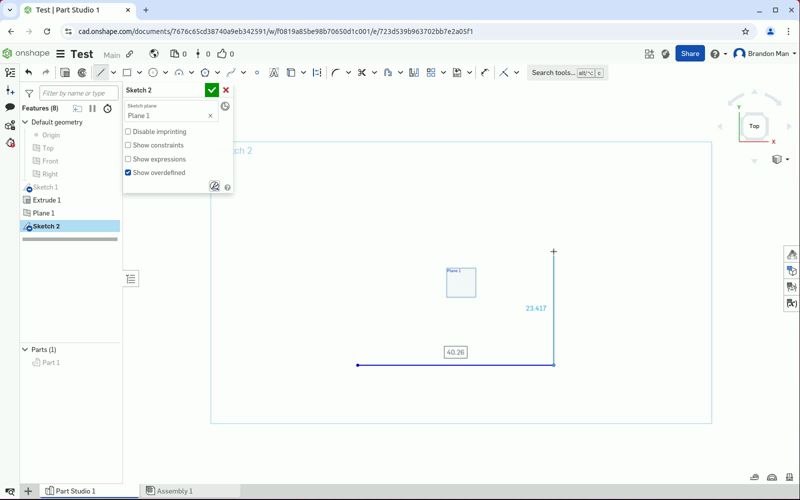
key_down(shift)
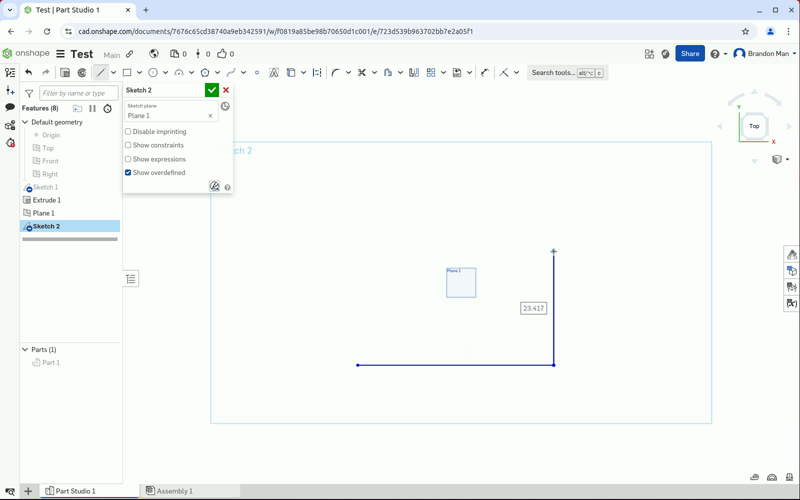
mouse_move(357, 251)
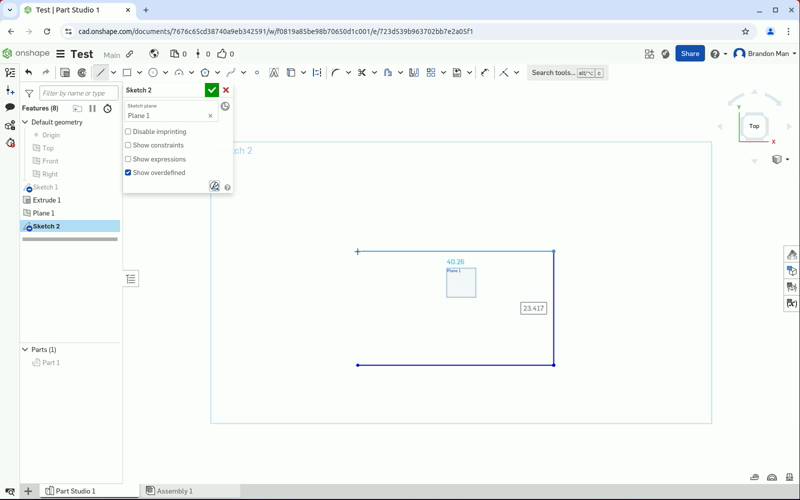
click(357, 251)
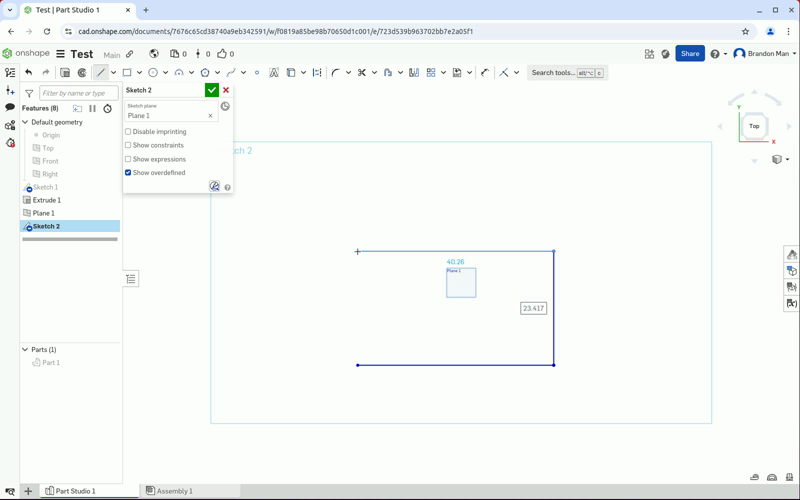
key_up(shift)
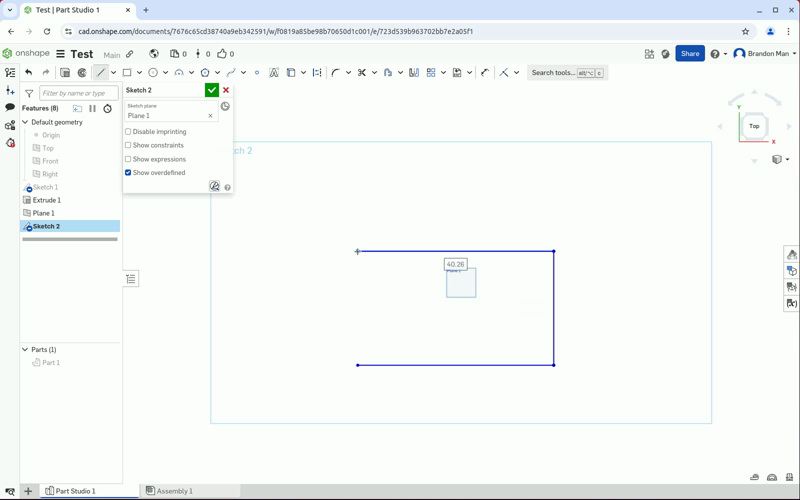
key_down(shift)
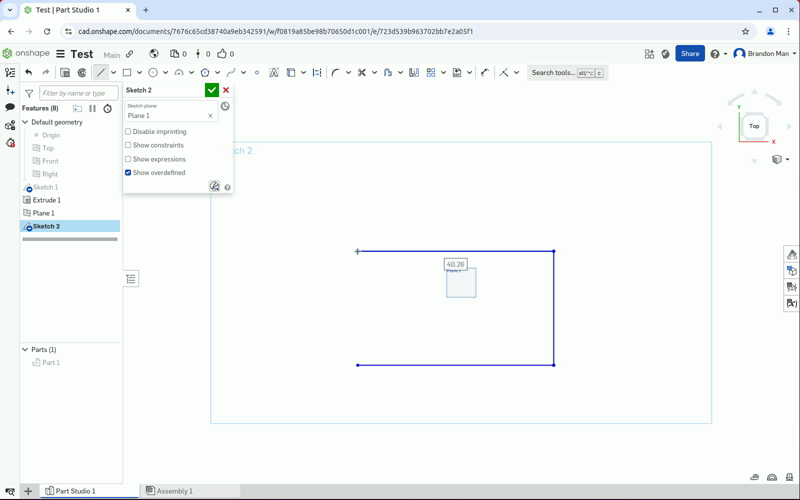
mouse_move(357, 365)
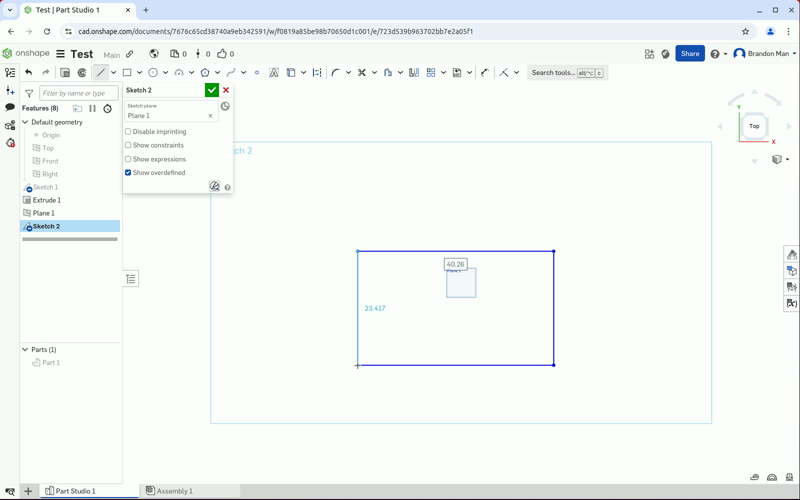
key_up(shift)
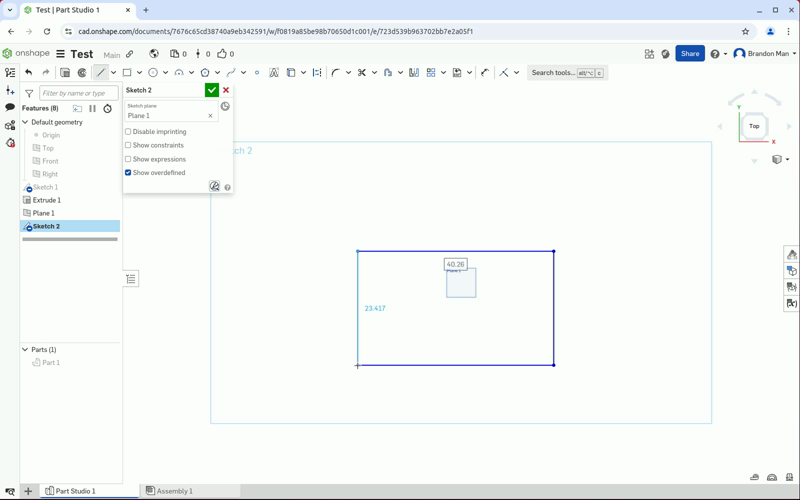
click(357, 365)
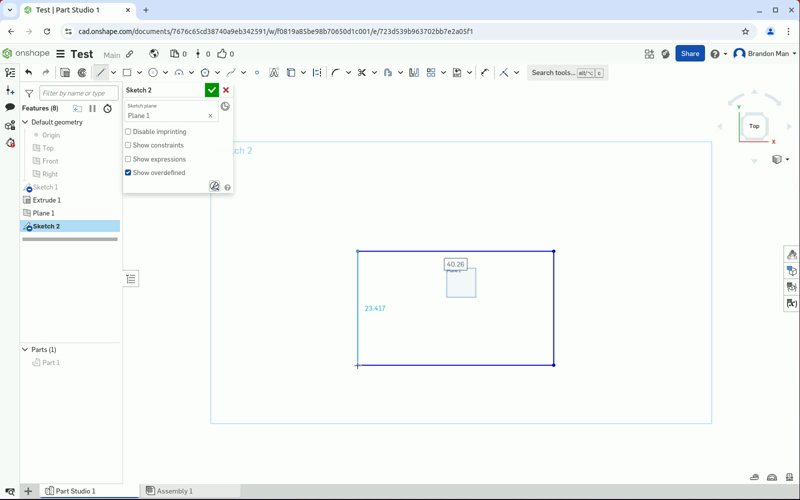
key(esc)
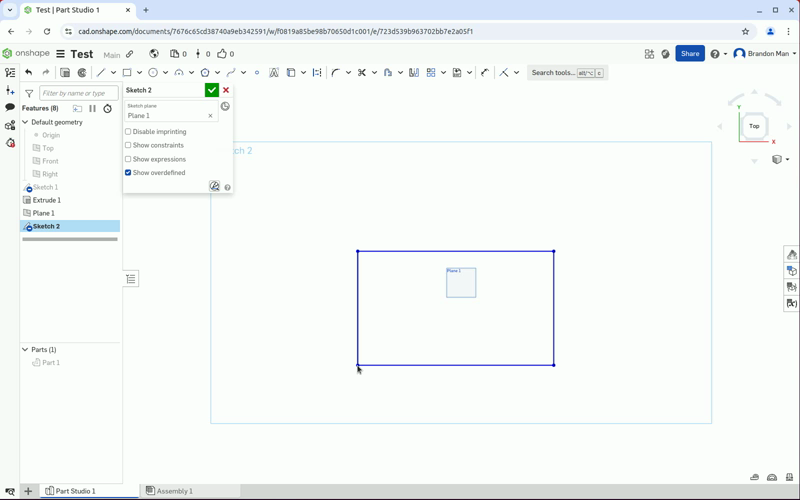
mouse_move(459, 287)
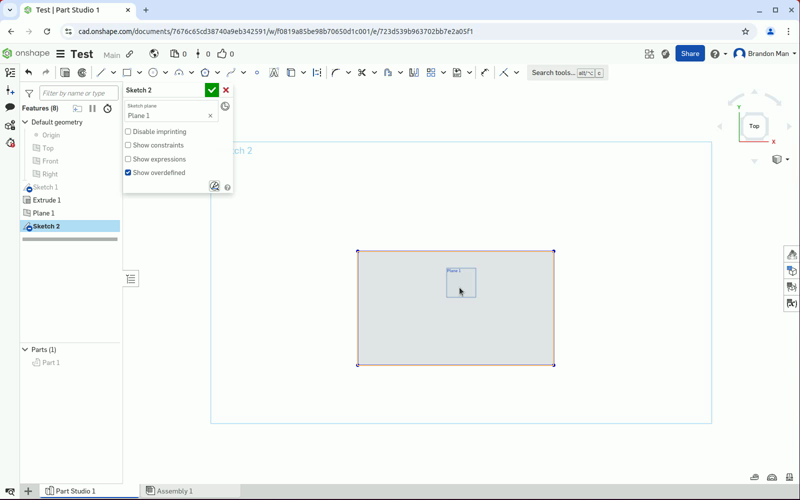
click(459, 287)
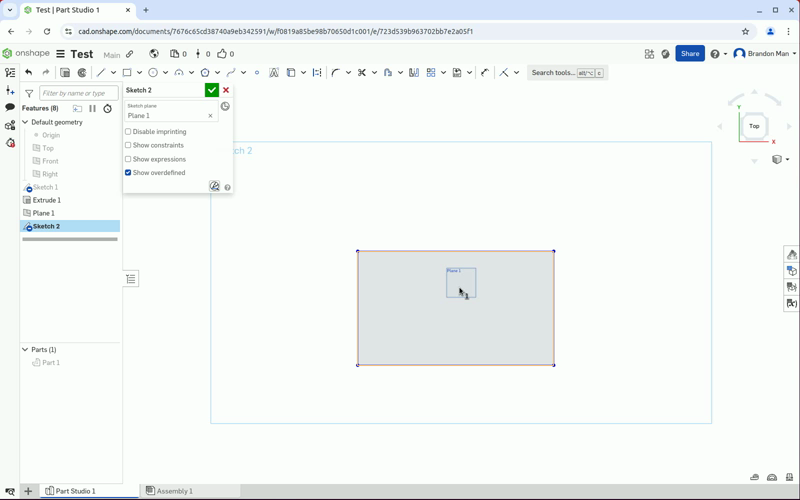
mouse_move(73, 352)
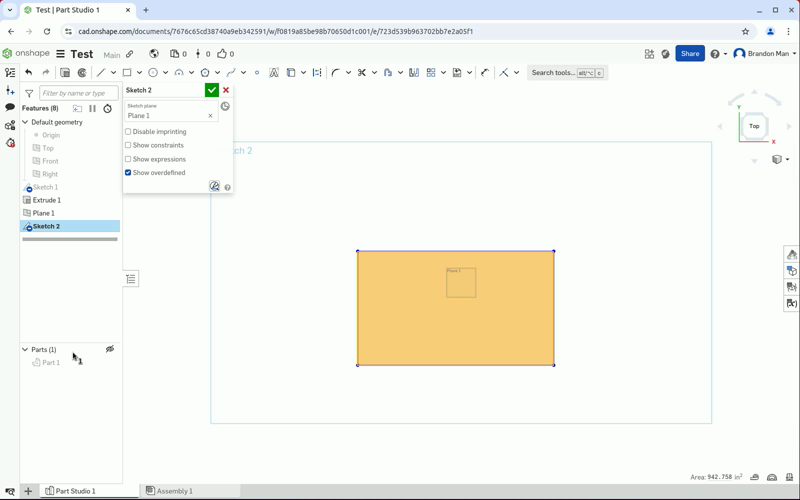
key(shift+y)
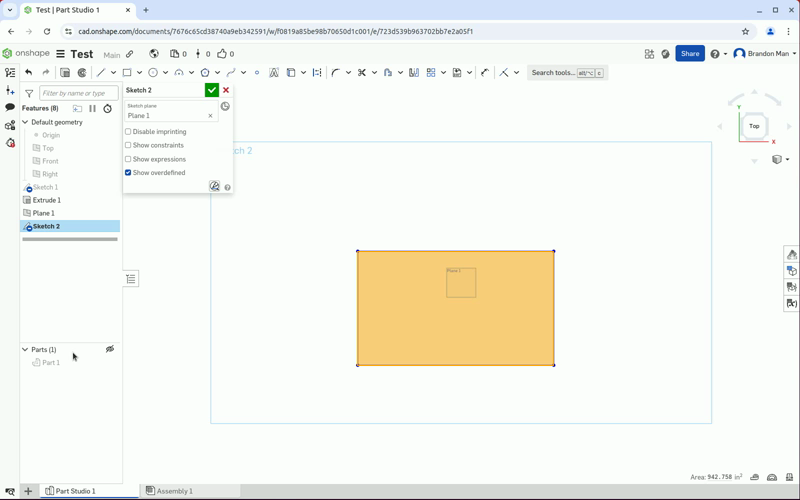
key(shift+e)
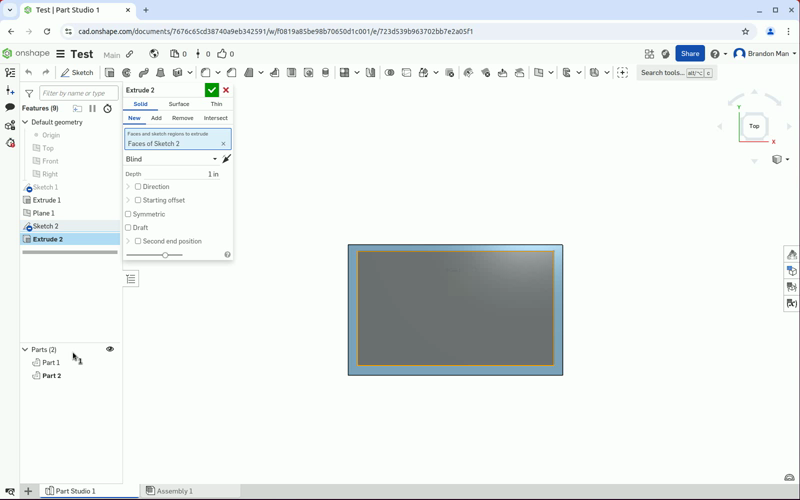
mouse_move(143, 106)
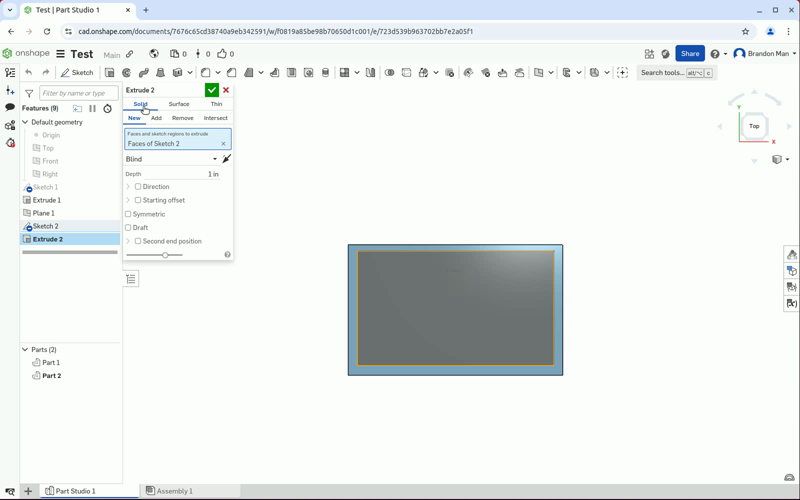
click(143, 106)
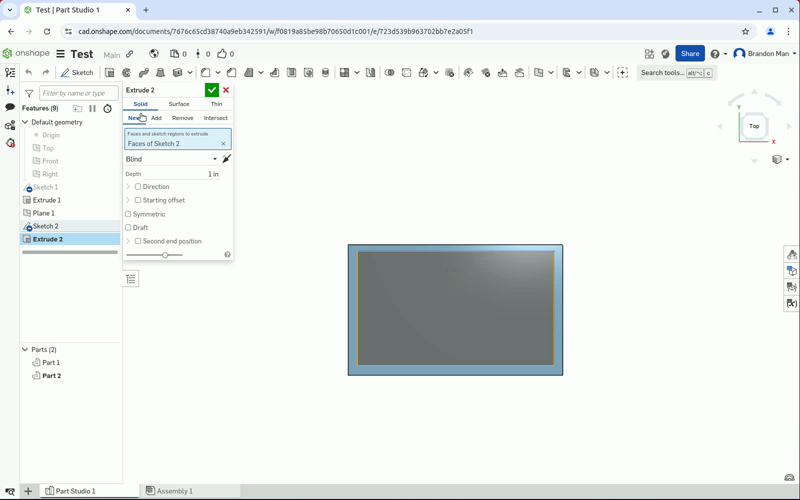
mouse_move(137, 120)
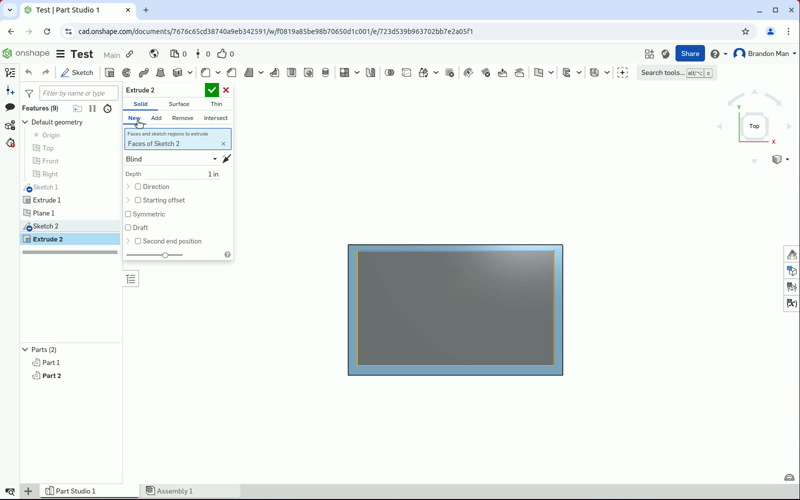
click(137, 120)
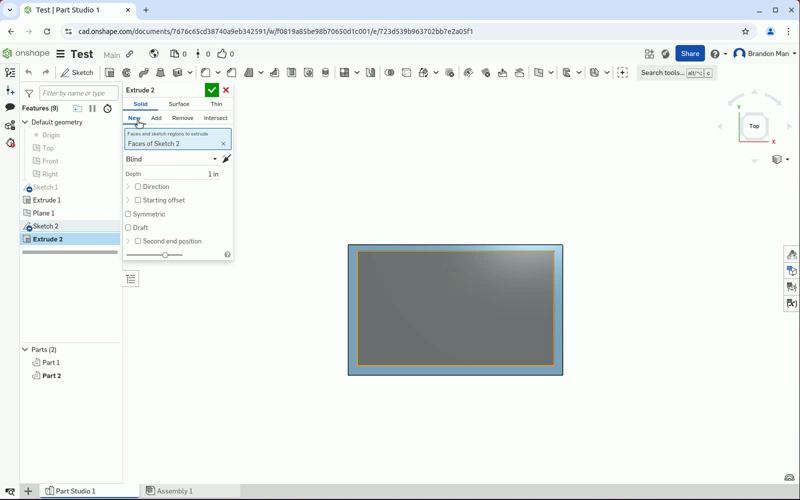
key(tab, 4)
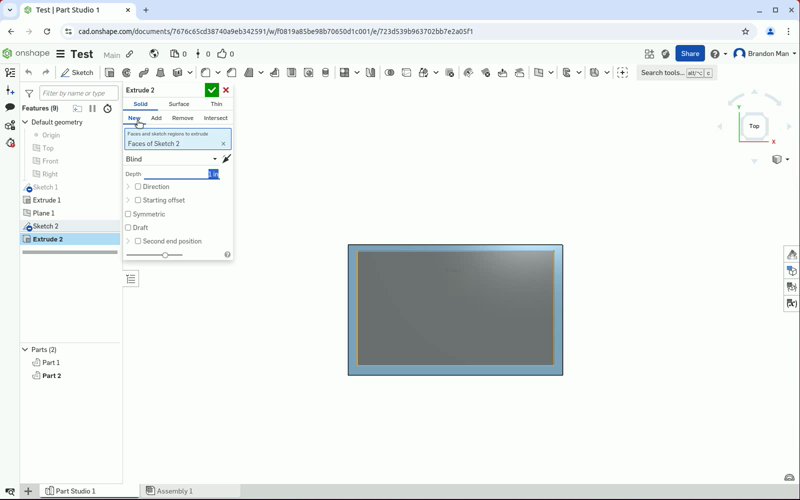
text(6.499)
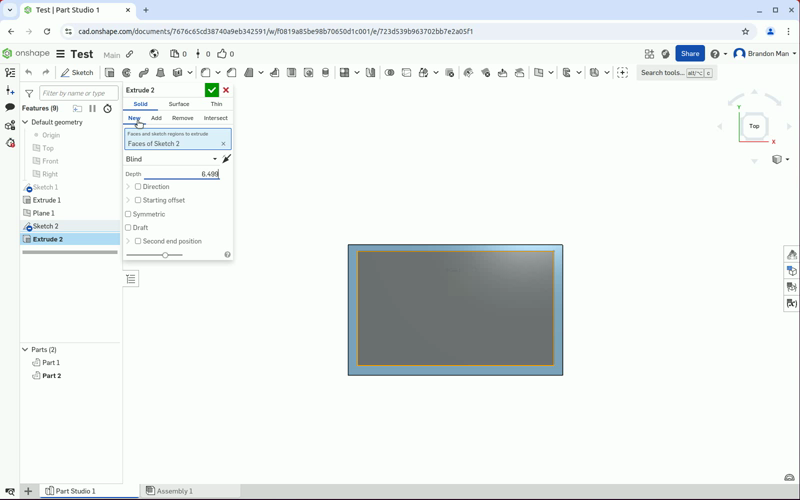
key(enter)
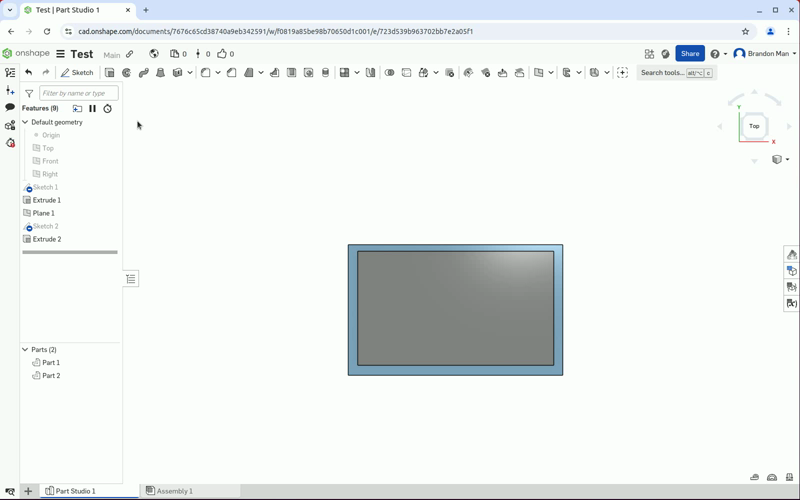
key(shift+h)
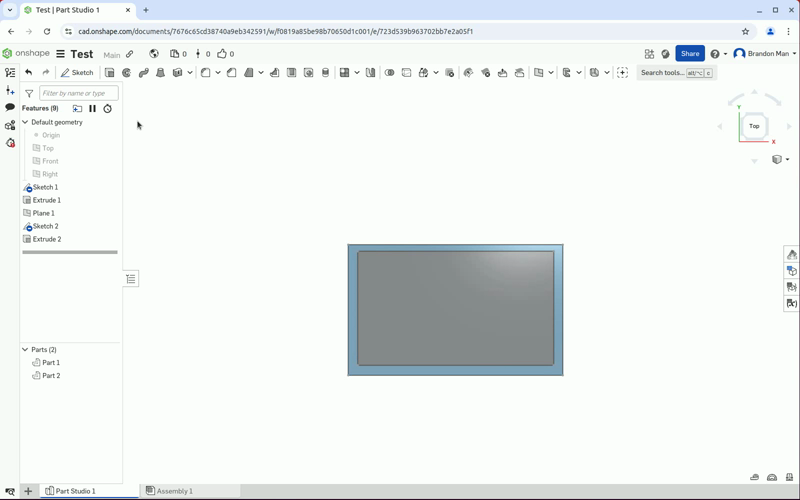
key(shift+h)
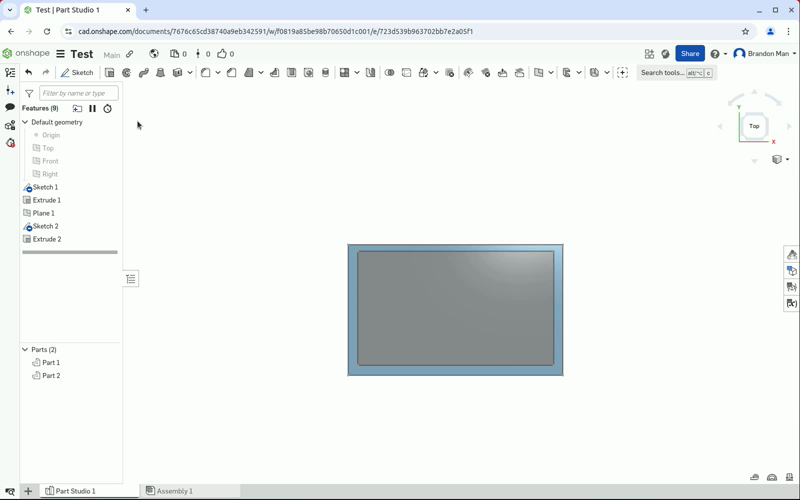
key(shift+7)
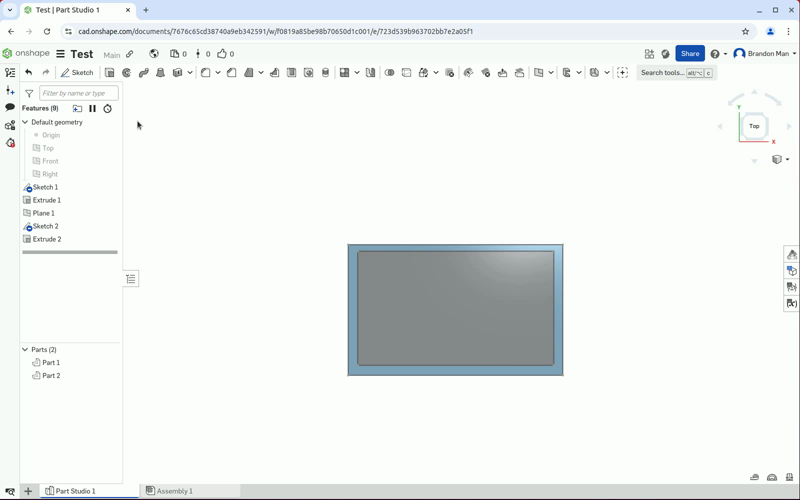
key(up, 3)
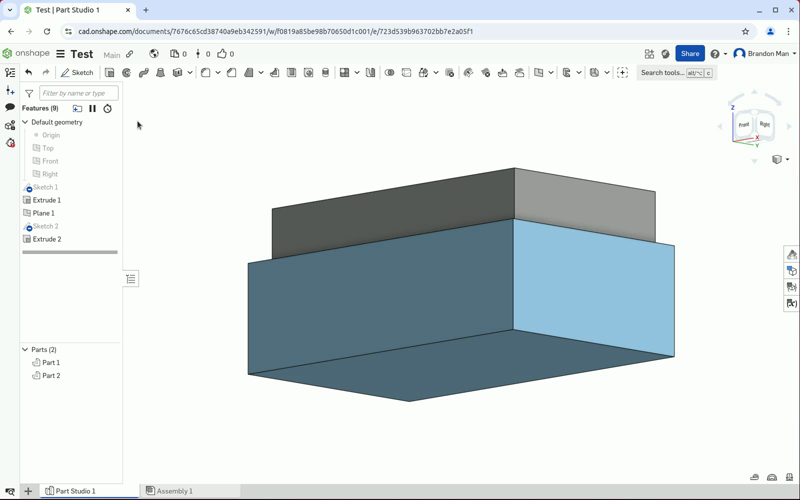
key(left, 3)
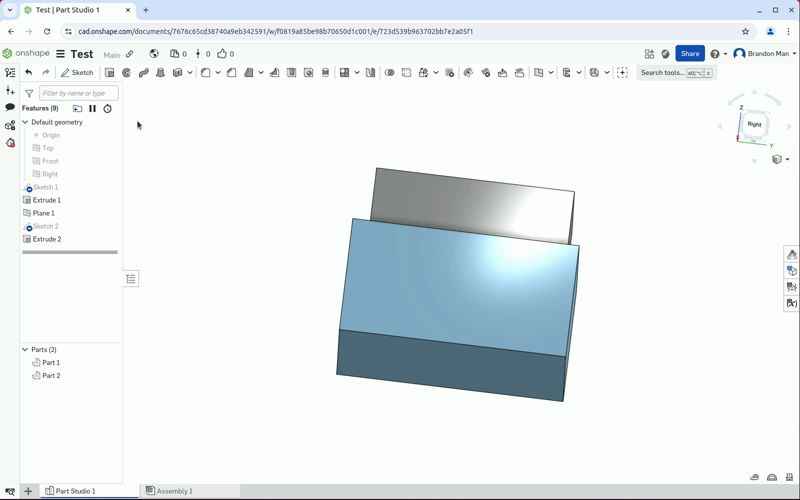
key(right, 3)
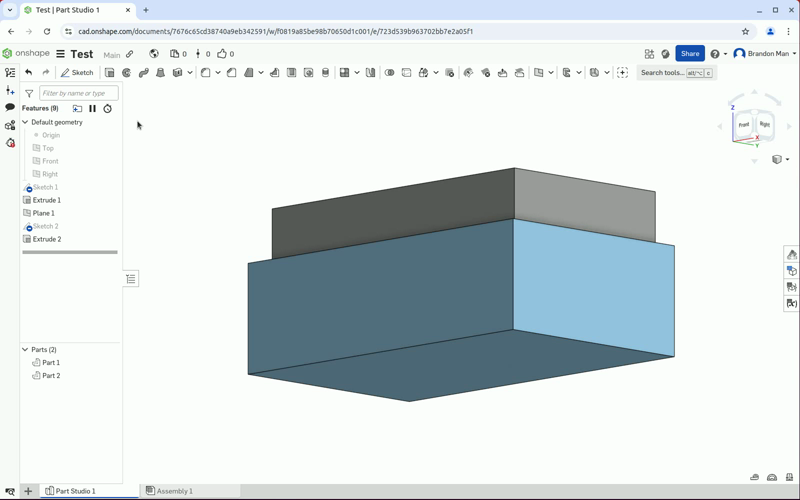
key(down, 3)
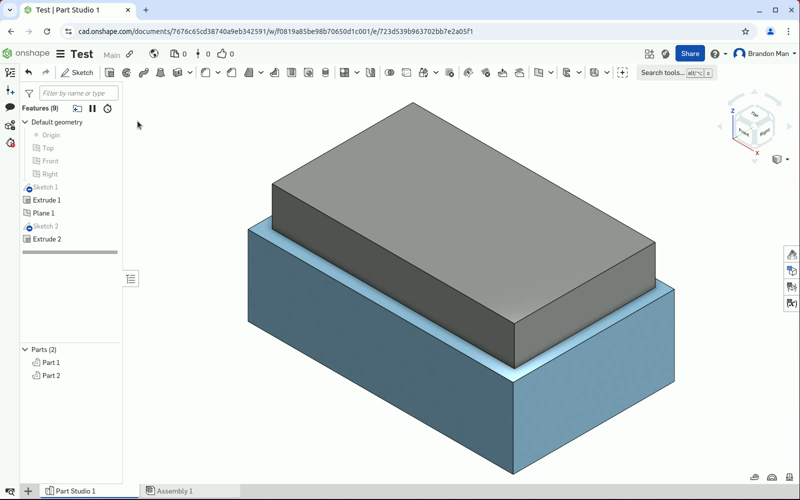
mouse_move(73, 189)
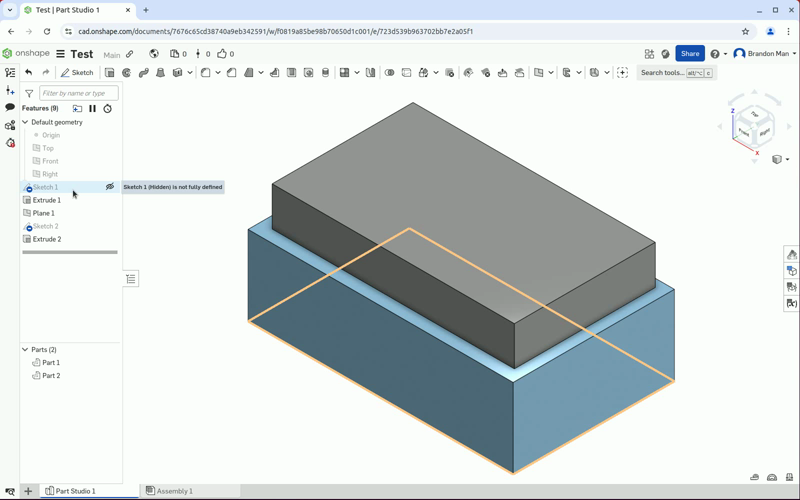
click(73, 189)